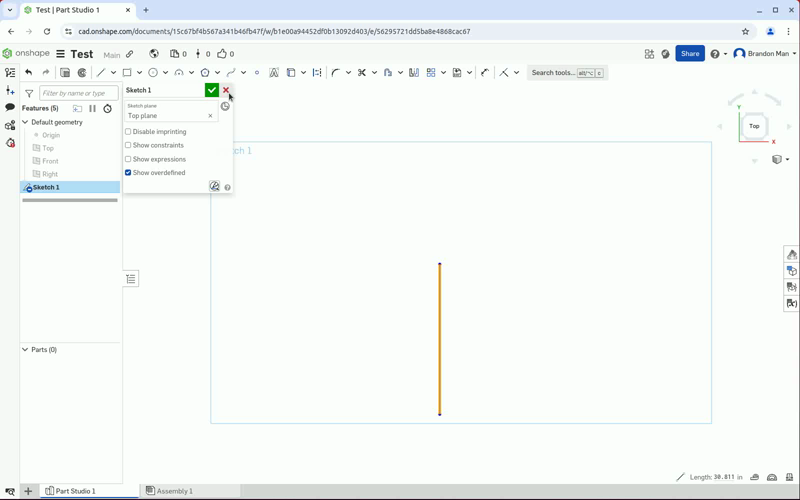
key(shift+h)
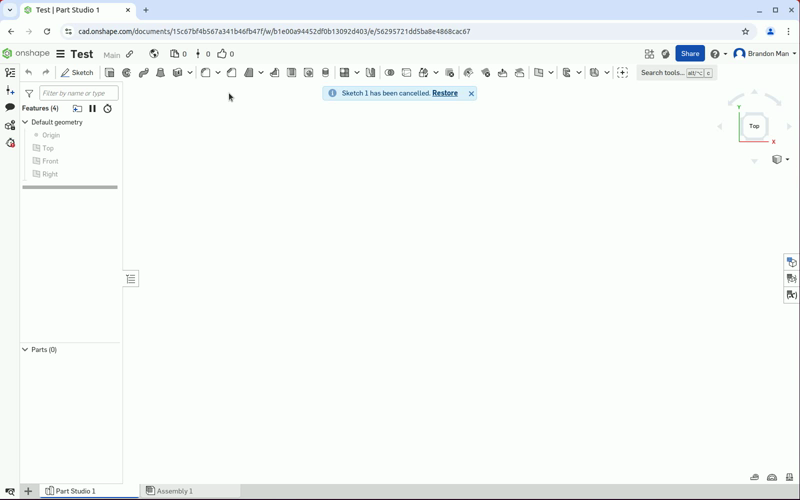
mouse_move(73, 352)
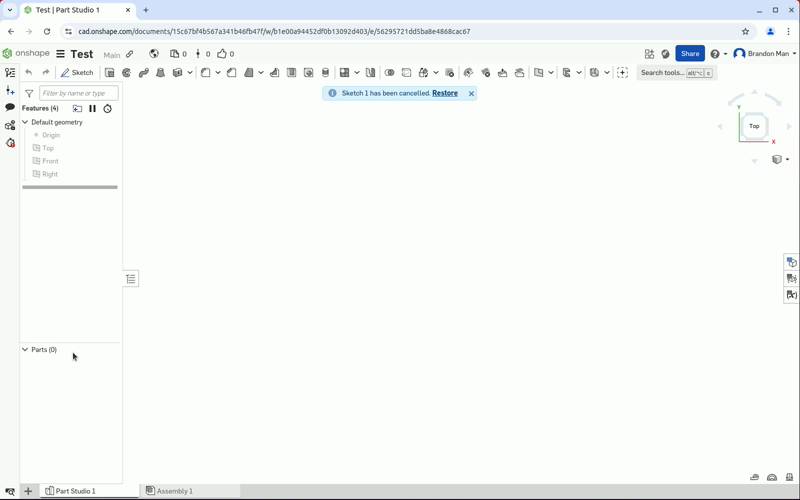
key(y)
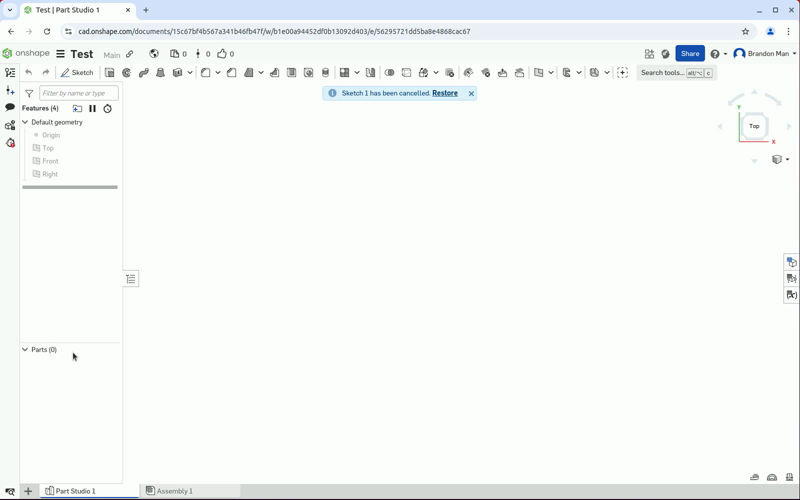
key(shift+p)
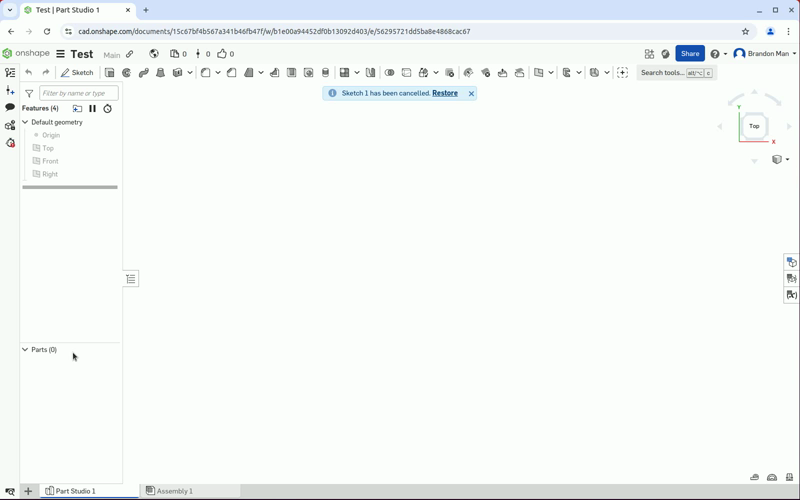
key(space)
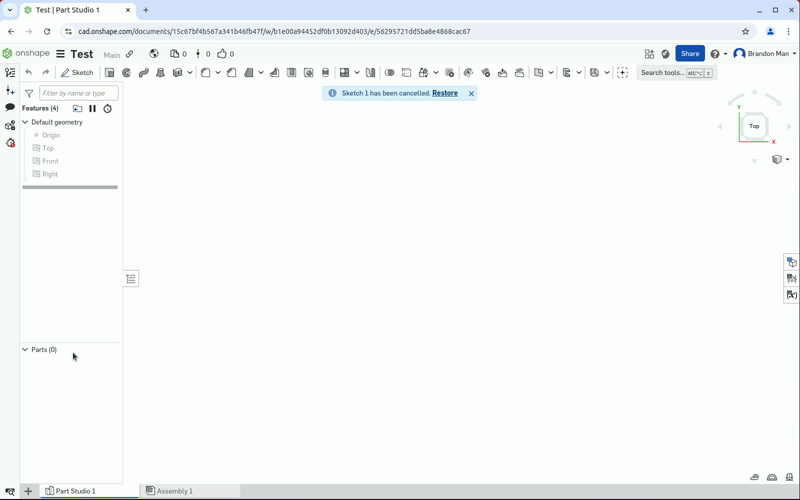
key_down(shift)
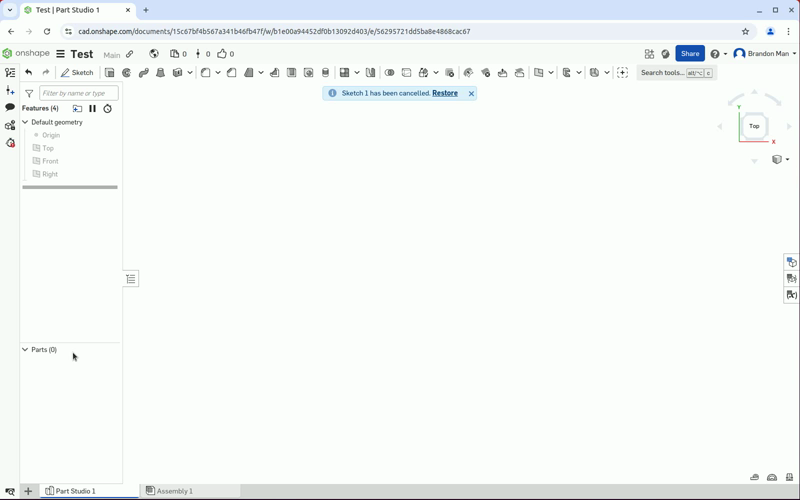
key(up)
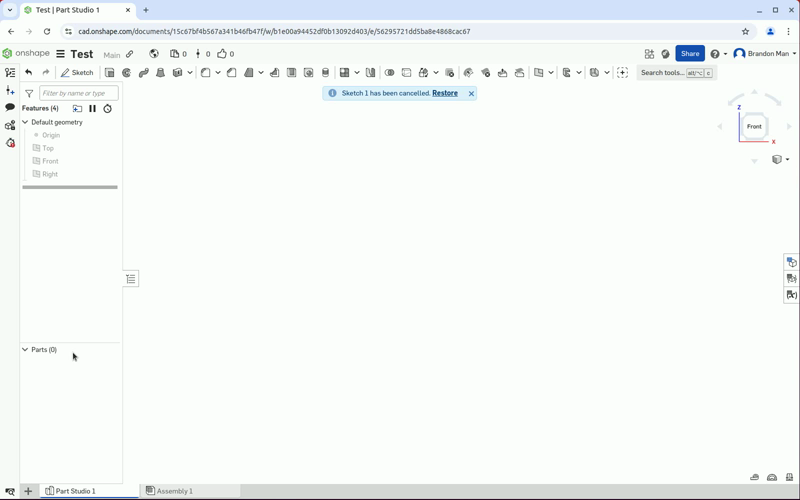
key_up(shift)
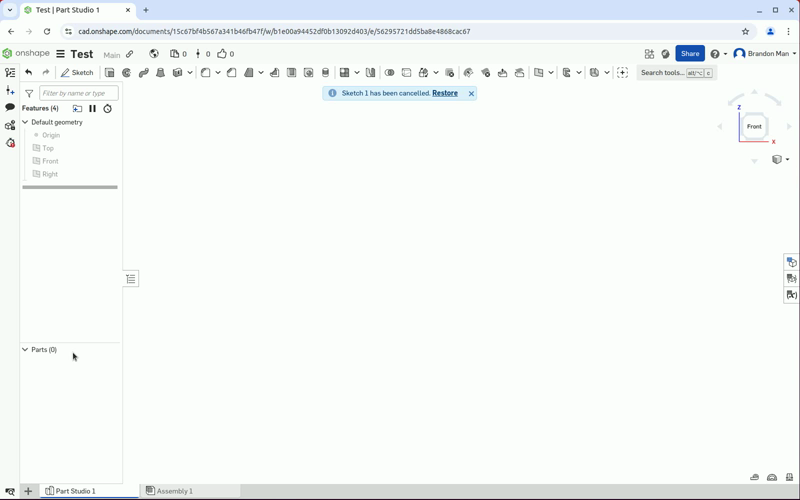
mouse_move(73, 352)
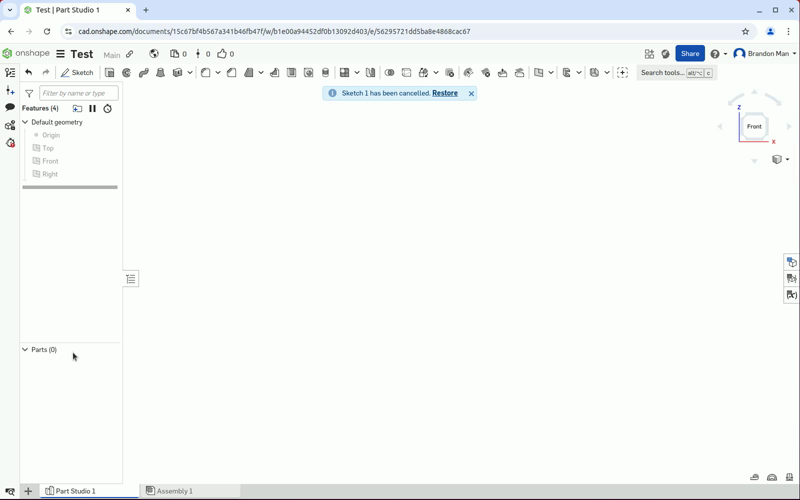
key(shift+y)
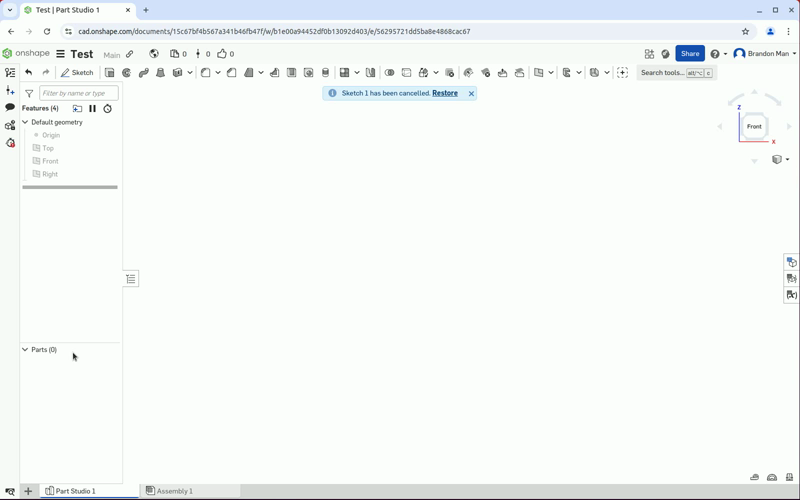
key(shift+s)
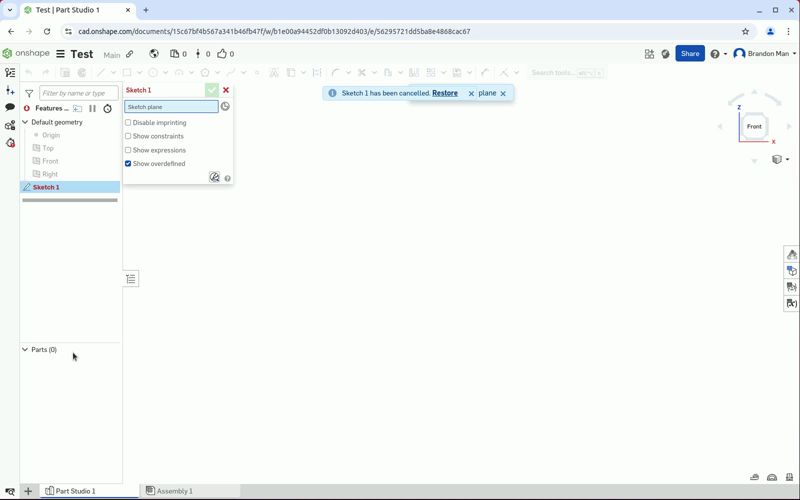
mouse_move(73, 163)
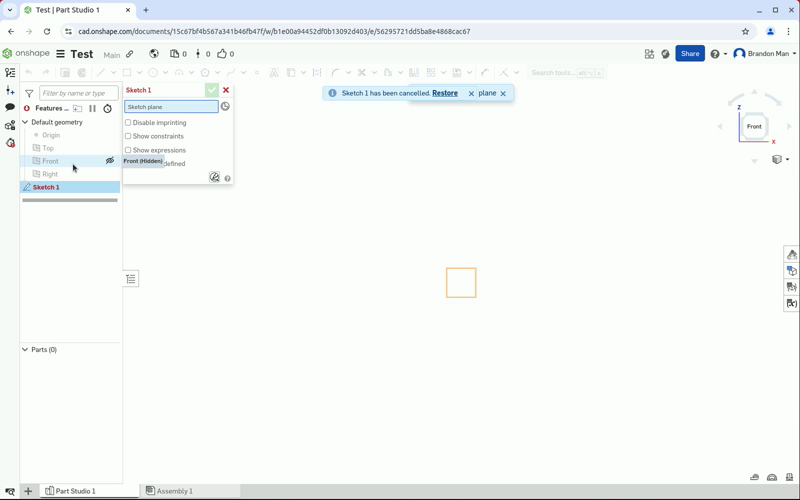
click(73, 163)
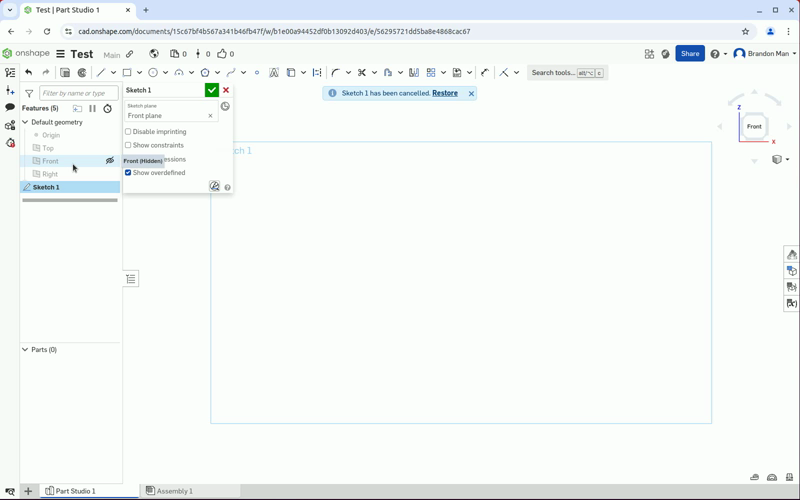
mouse_move(73, 352)
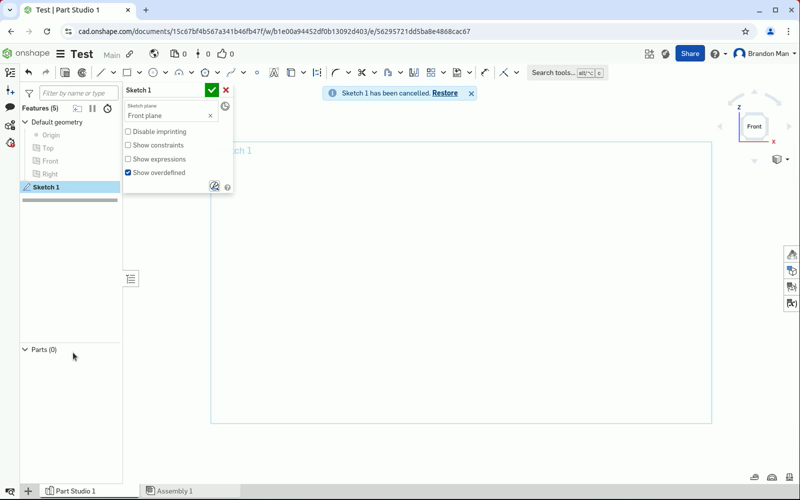
key(y)
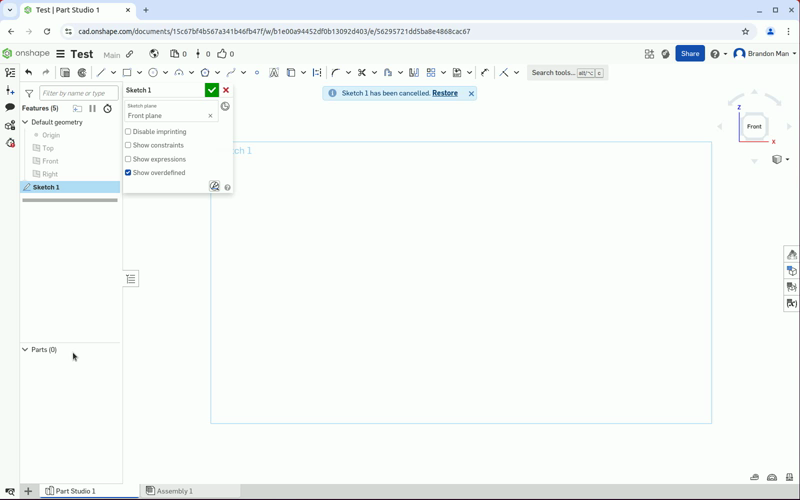
key(l)
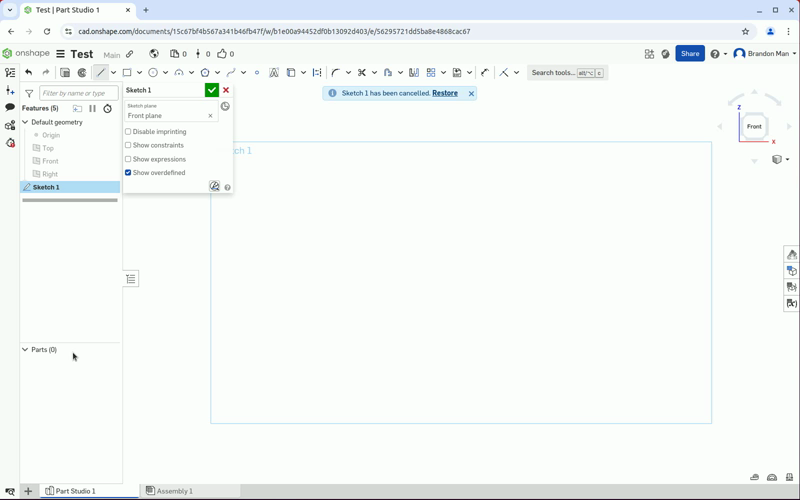
key_down(shift)
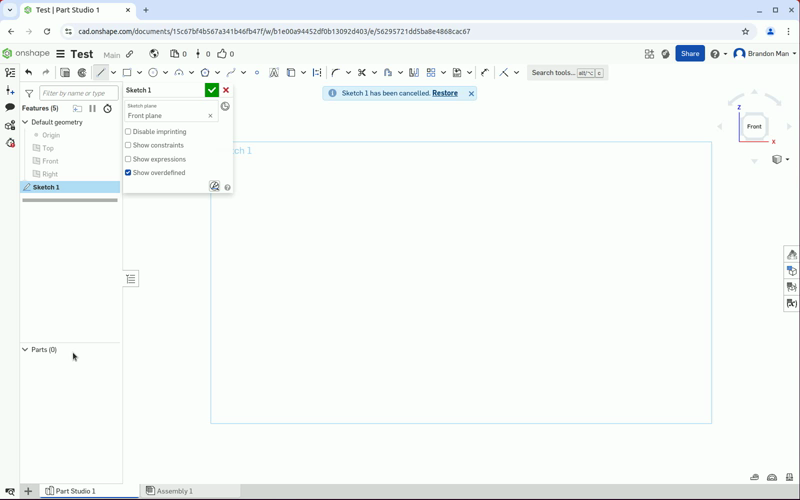
mouse_move(460, 282)
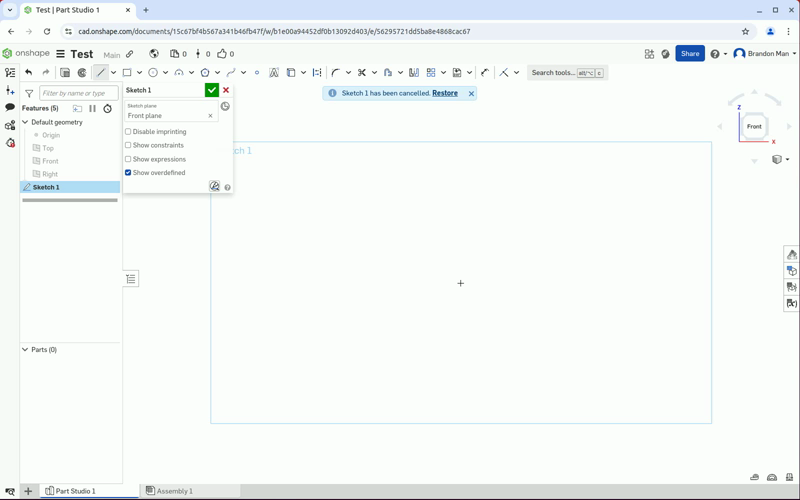
click(460, 282)
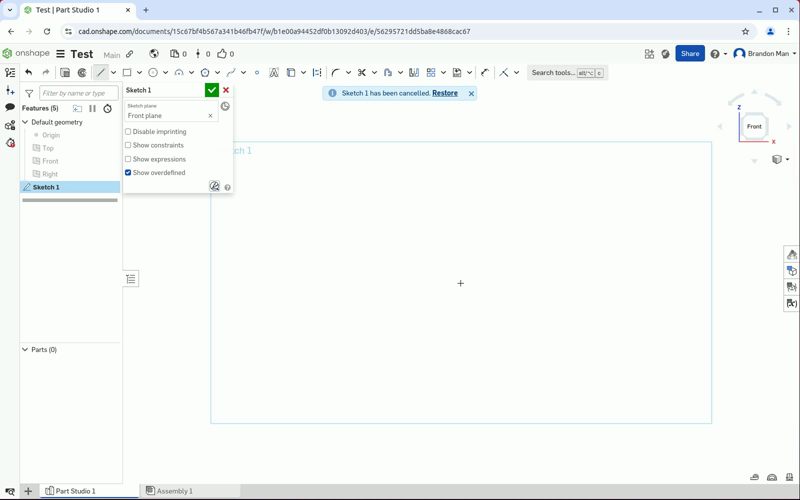
key_up(shift)
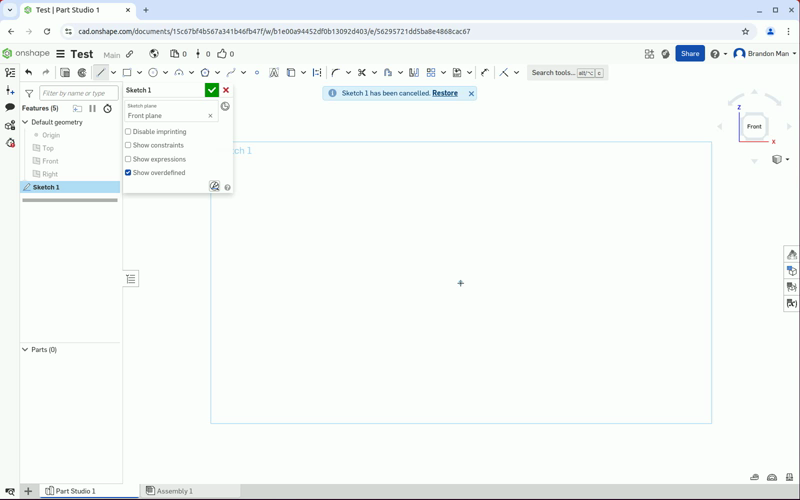
key_down(shift)
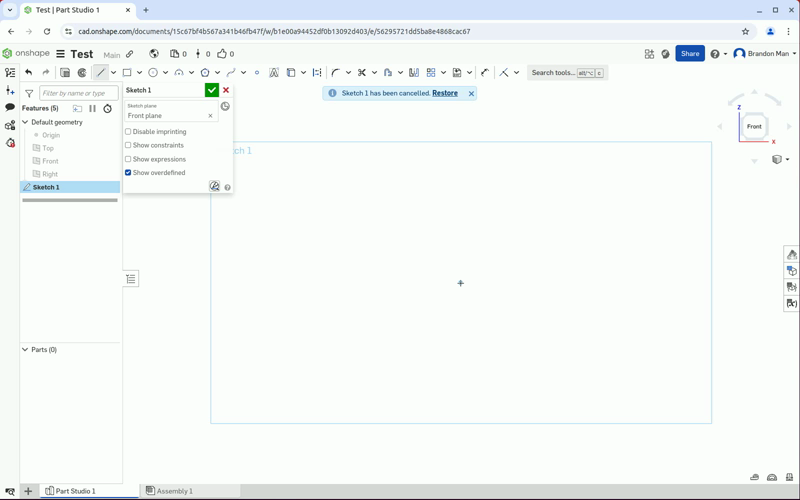
mouse_move(573, 282)
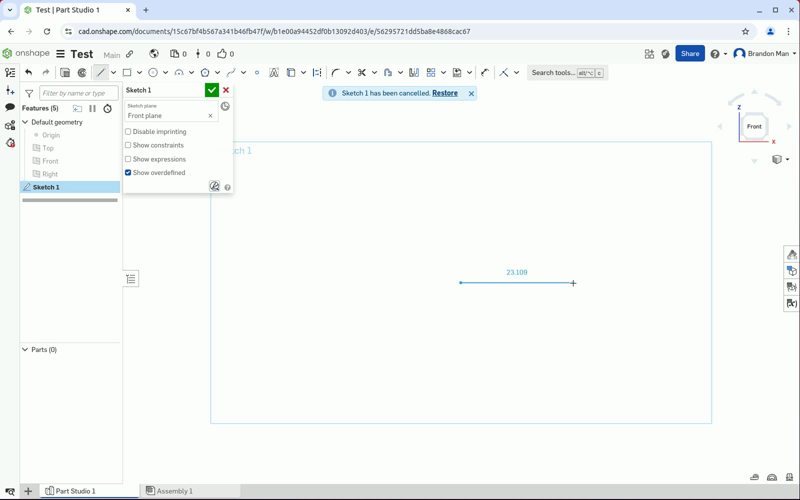
click(573, 282)
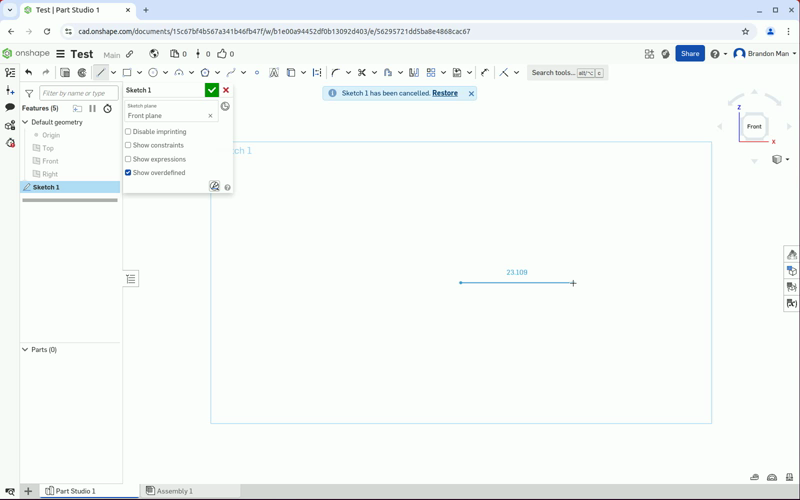
key_up(shift)
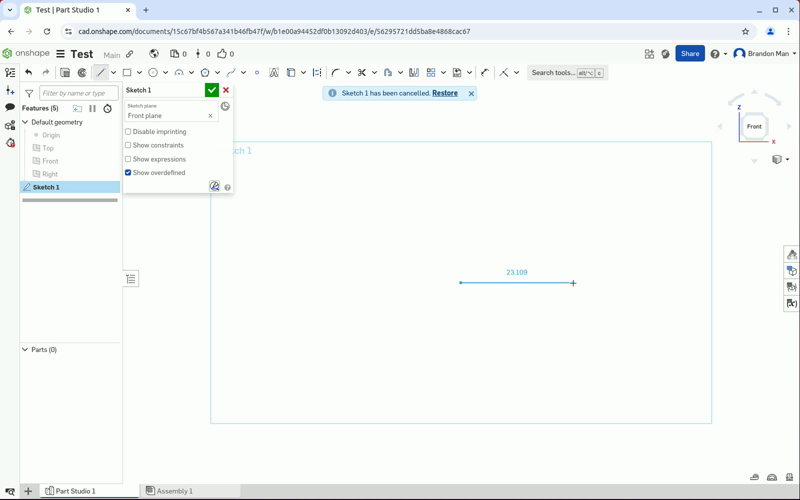
key_down(shift)
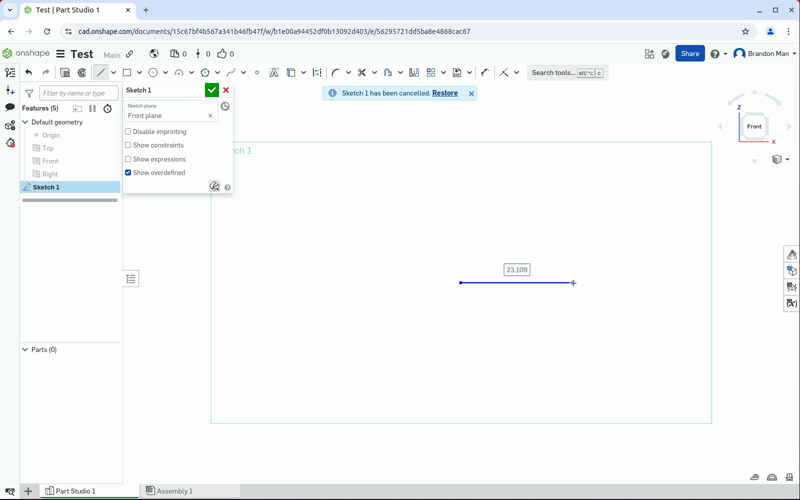
mouse_move(503, 213)
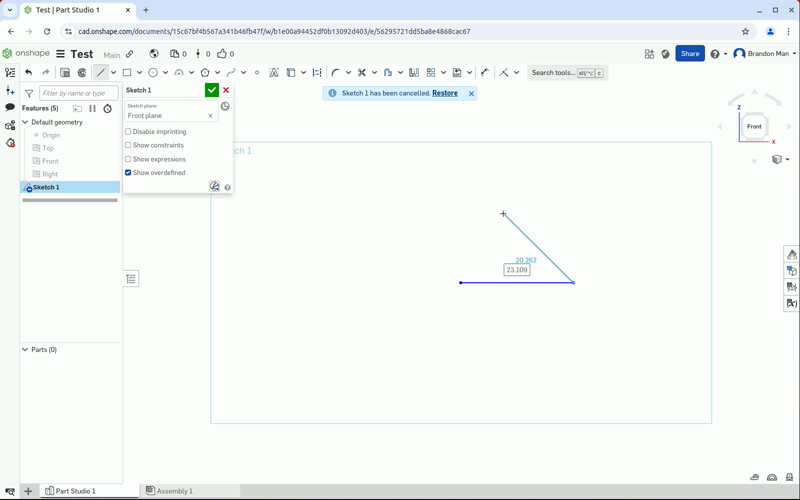
click(503, 213)
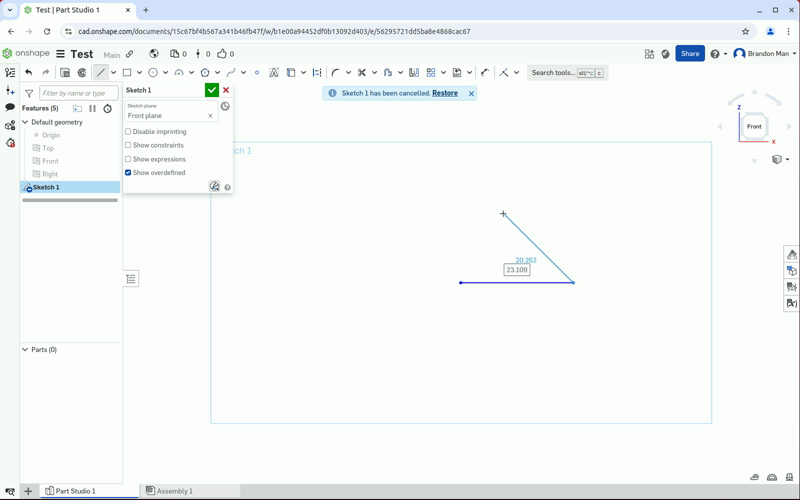
key_up(shift)
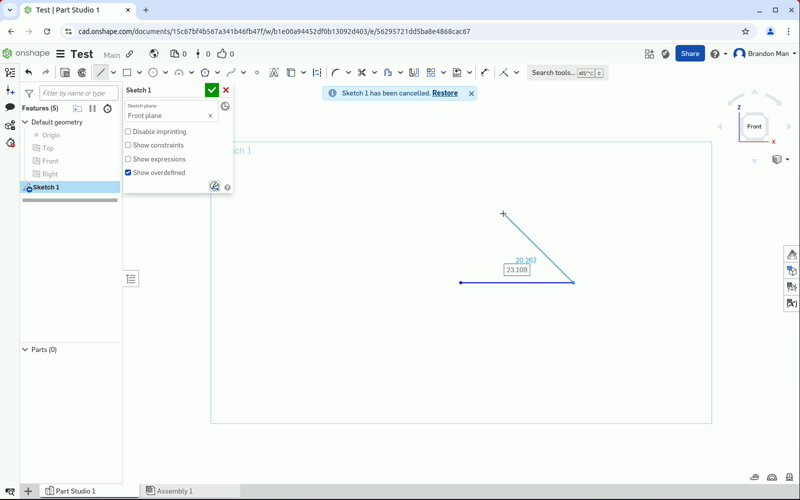
key_down(shift)
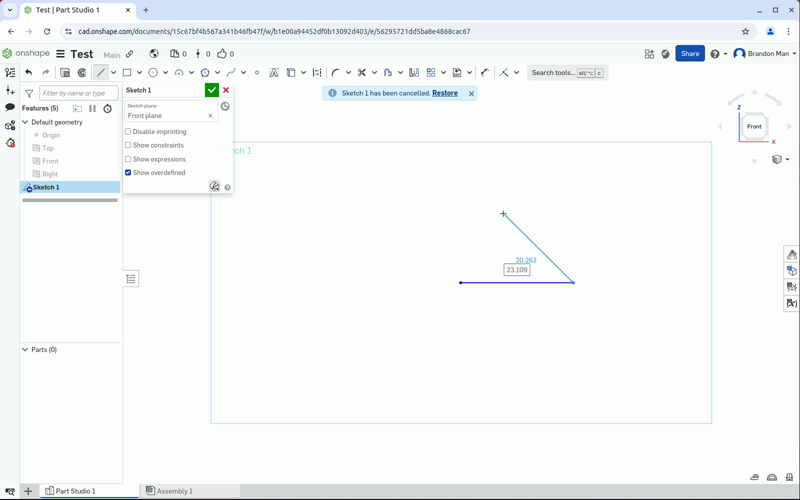
mouse_move(533, 213)
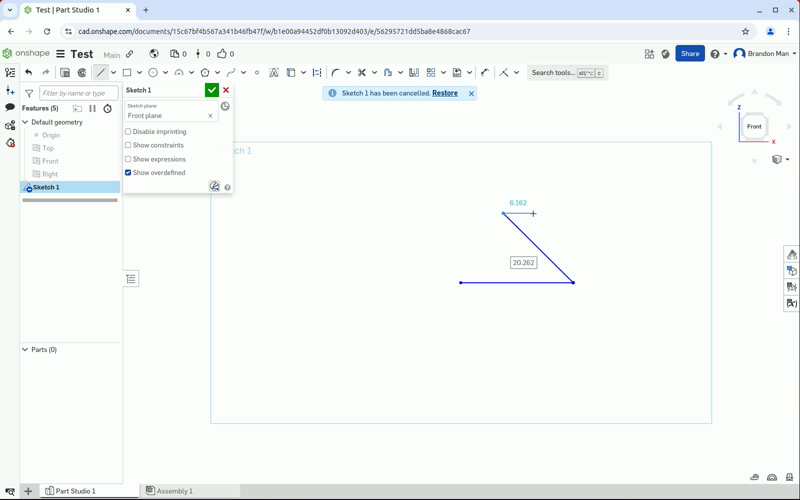
mouse_move(460, 213)
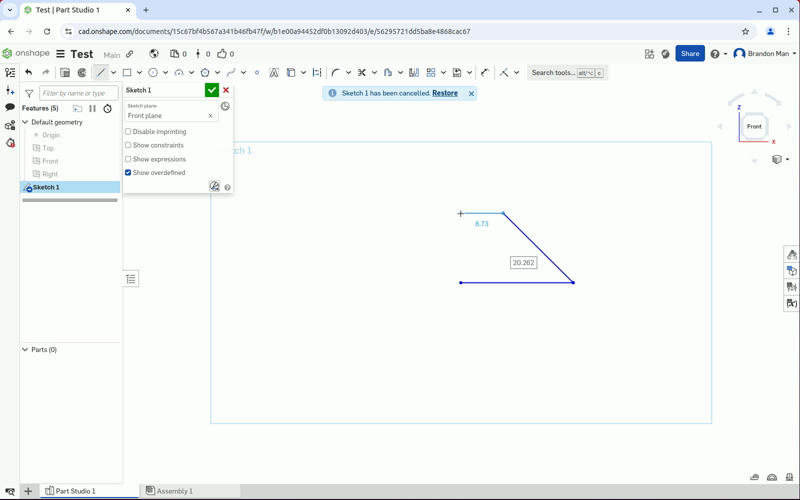
click(460, 213)
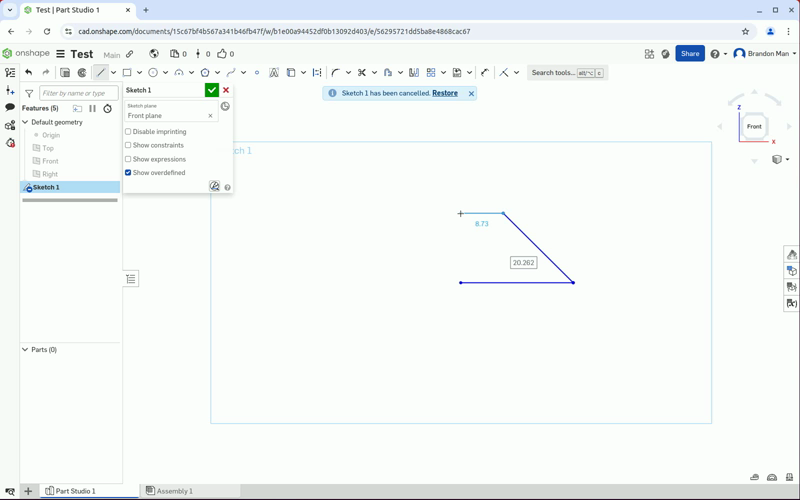
key_up(shift)
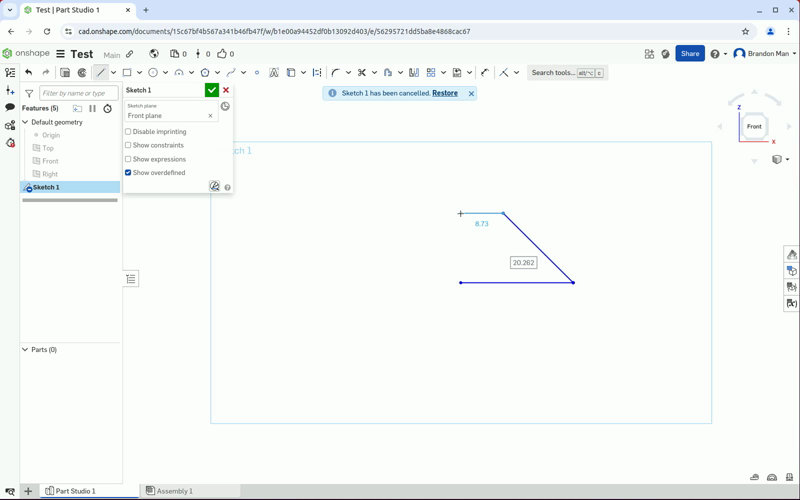
key_down(shift)
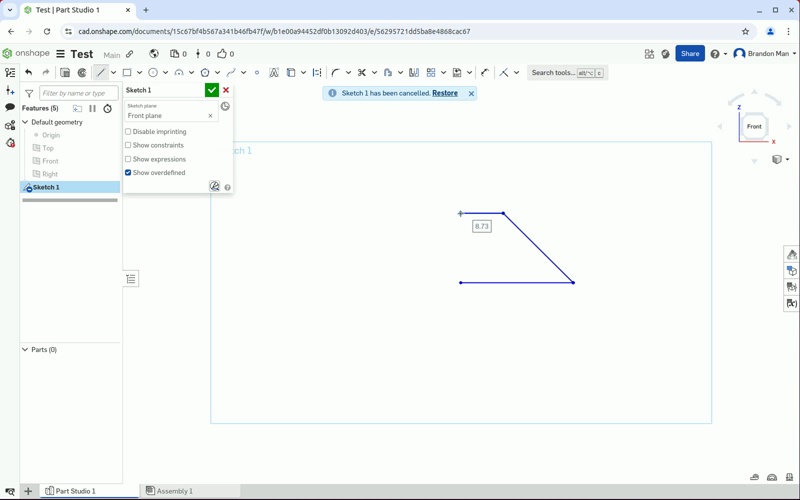
mouse_move(460, 282)
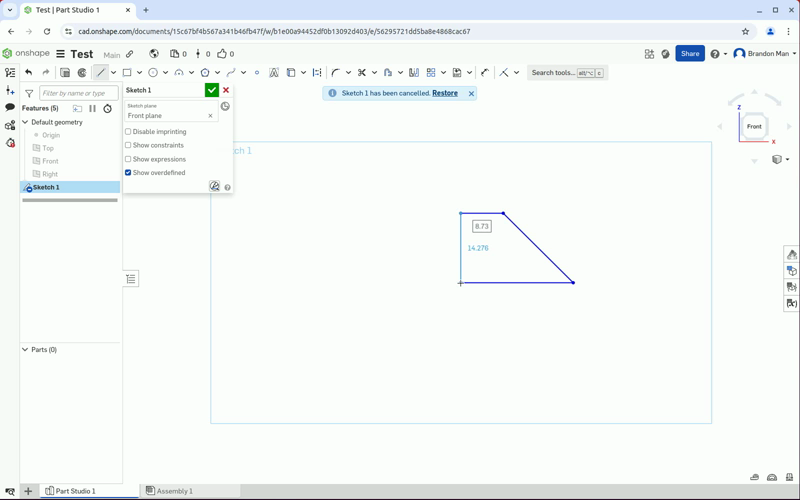
key_up(shift)
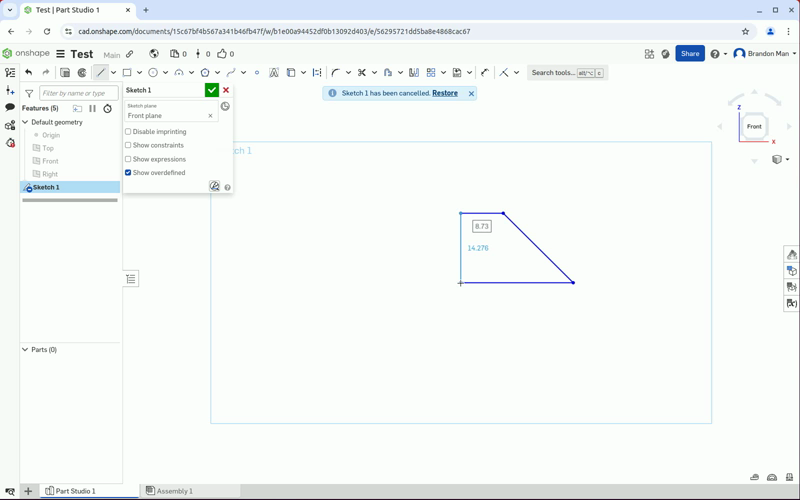
click(460, 282)
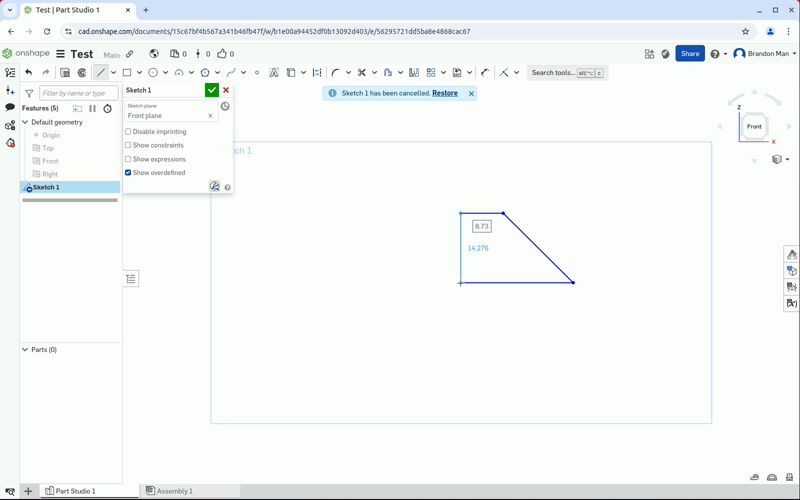
key(esc)
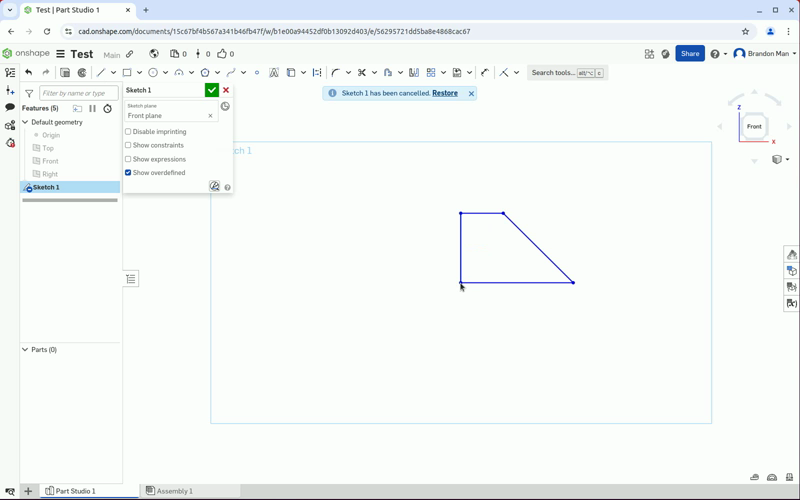
mouse_move(519, 263)
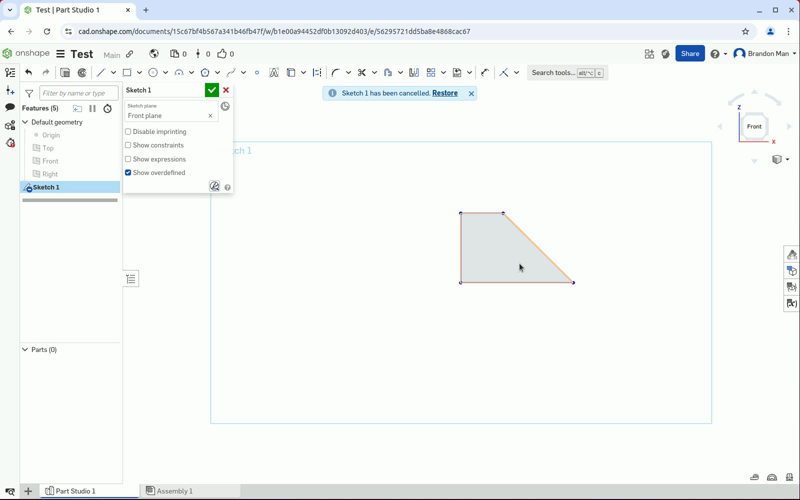
click(519, 263)
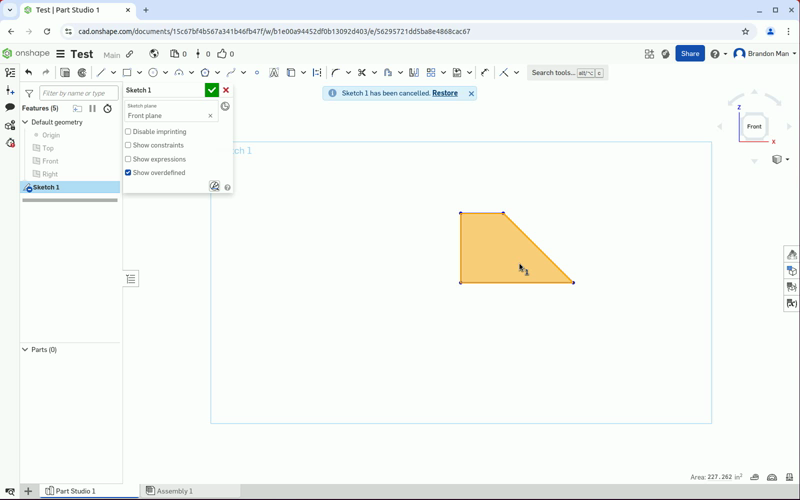
mouse_move(73, 352)
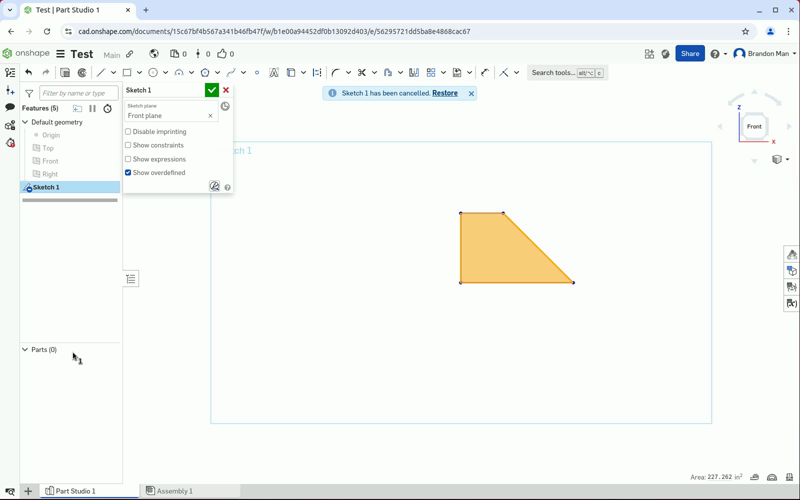
key(shift+y)
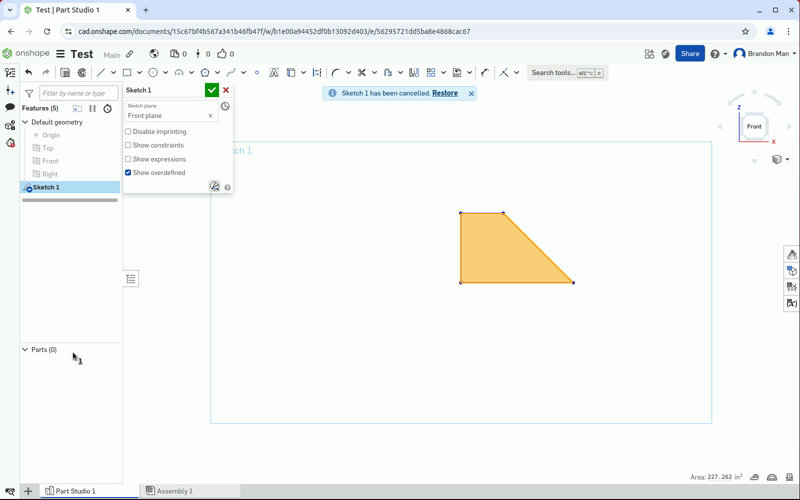
key(shift+e)
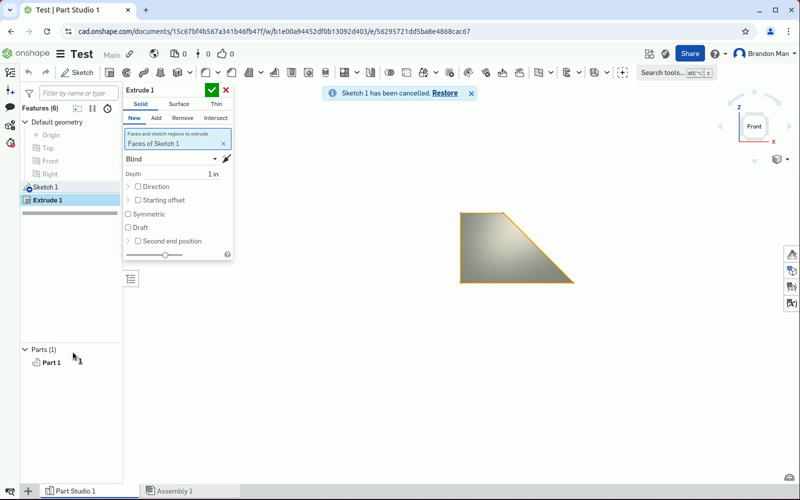
mouse_move(143, 106)
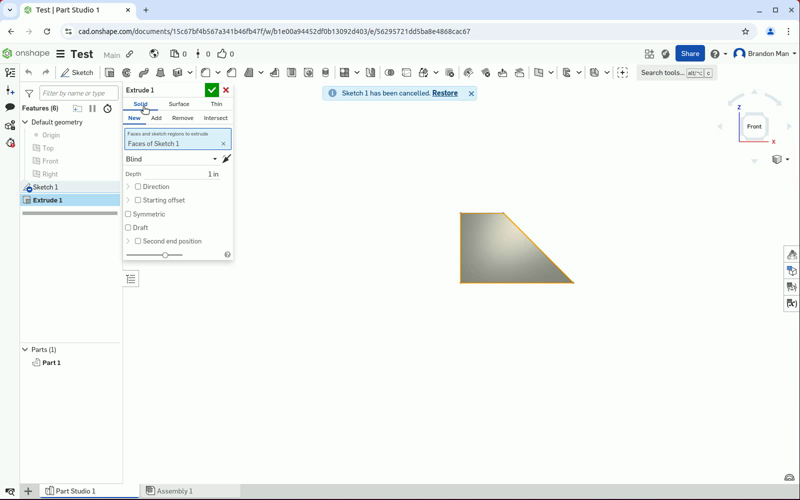
click(143, 106)
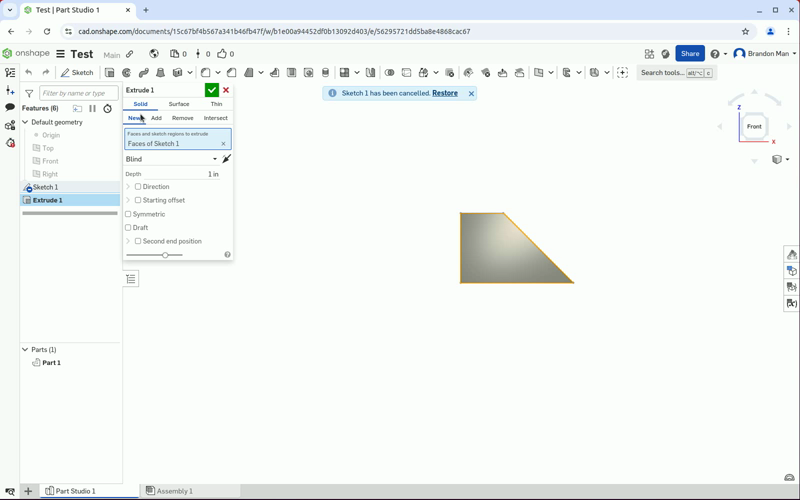
mouse_move(137, 120)
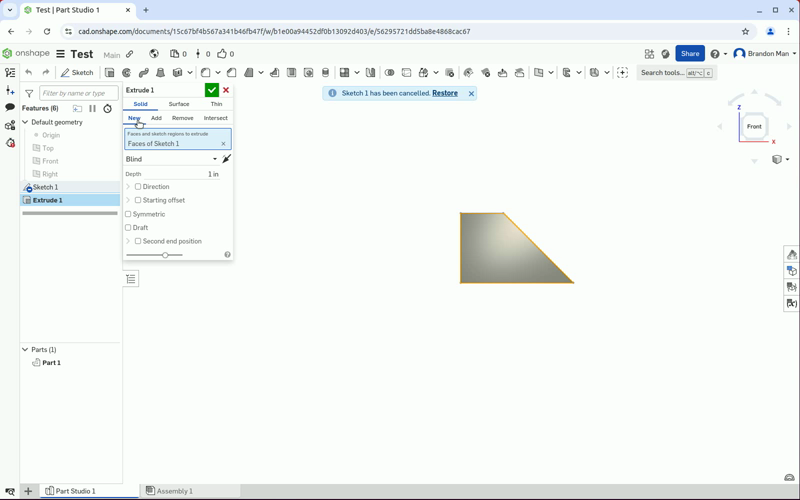
click(137, 120)
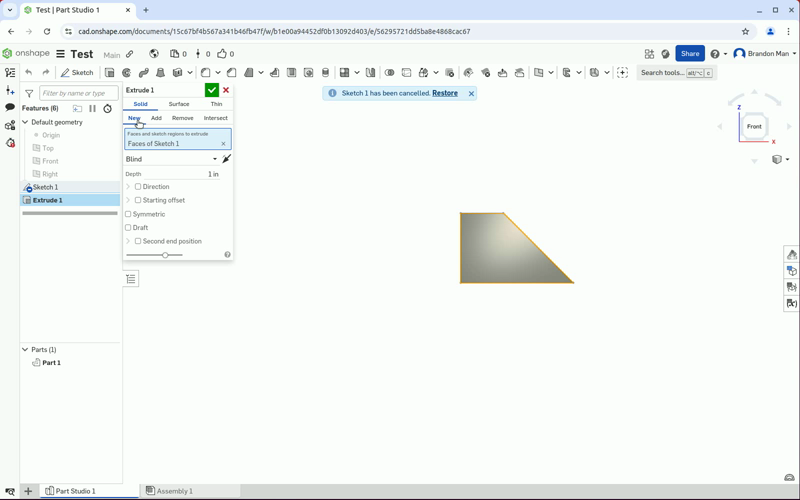
key(tab, 4)
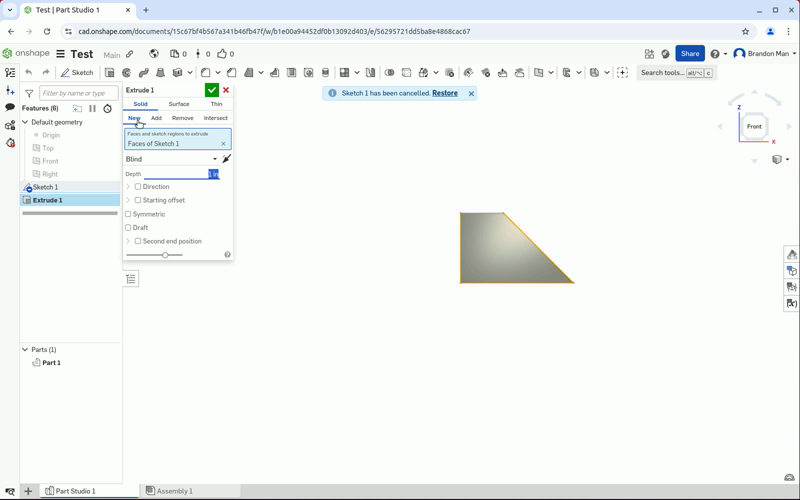
text(14.443)
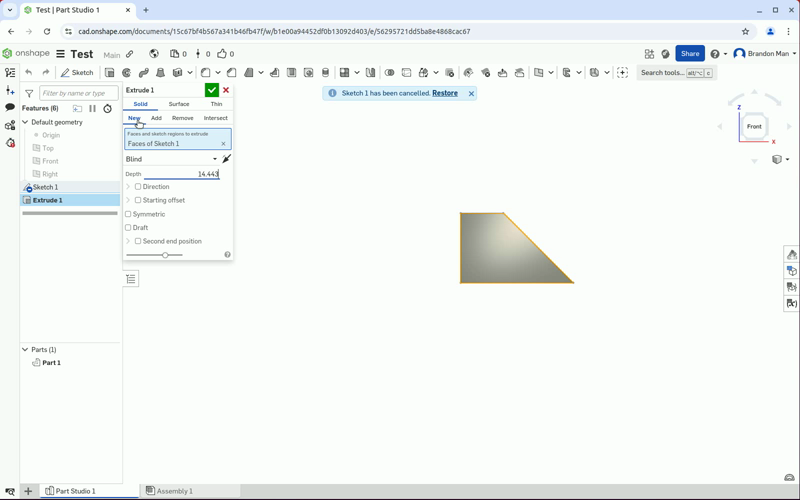
key(enter)
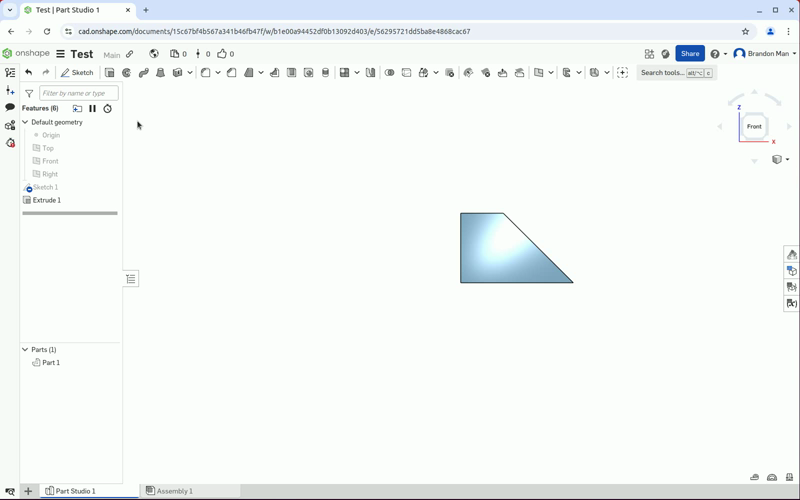
key(shift+h)
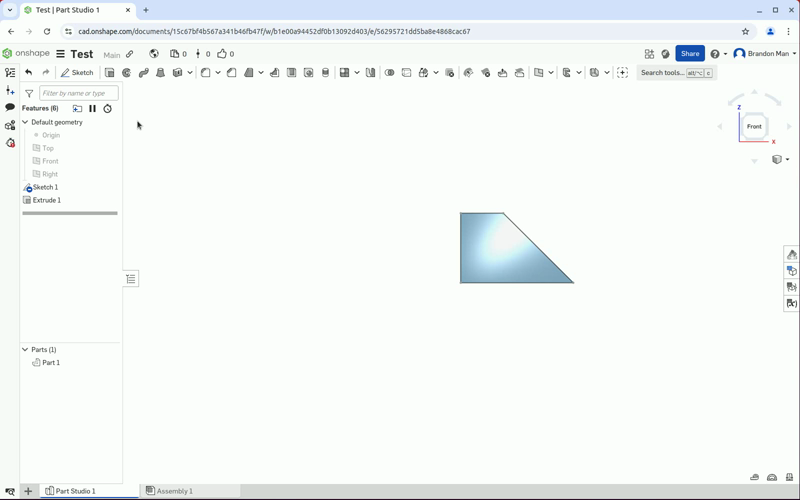
key(shift+h)
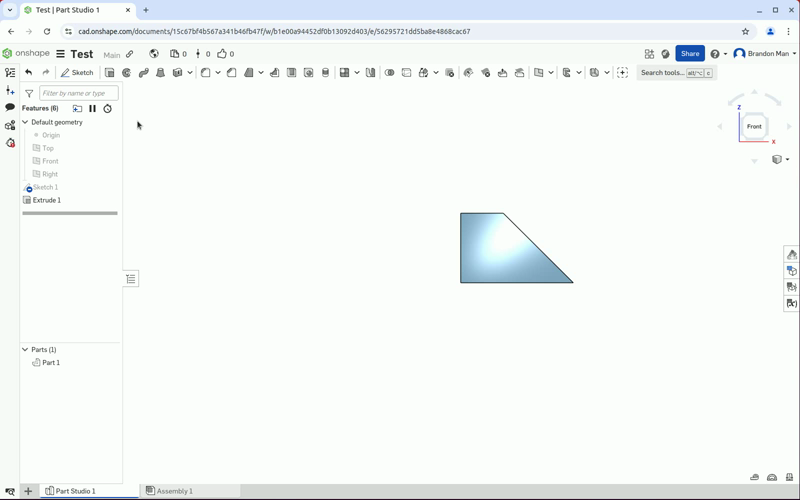
mouse_move(73, 189)
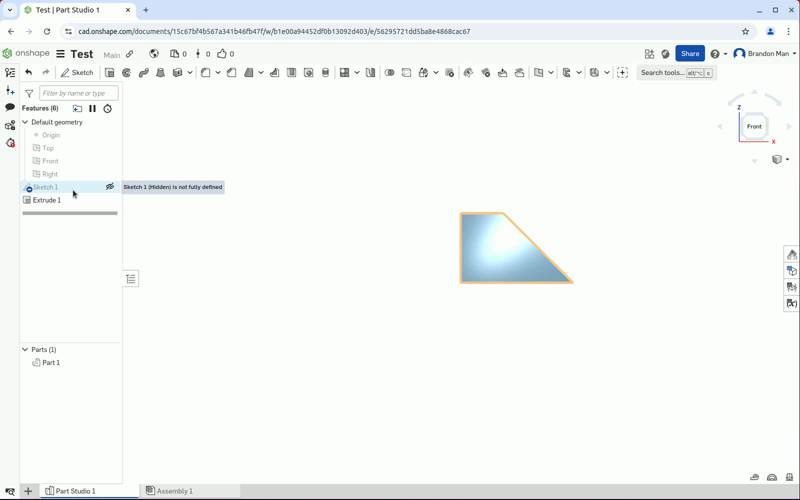
click(73, 189)
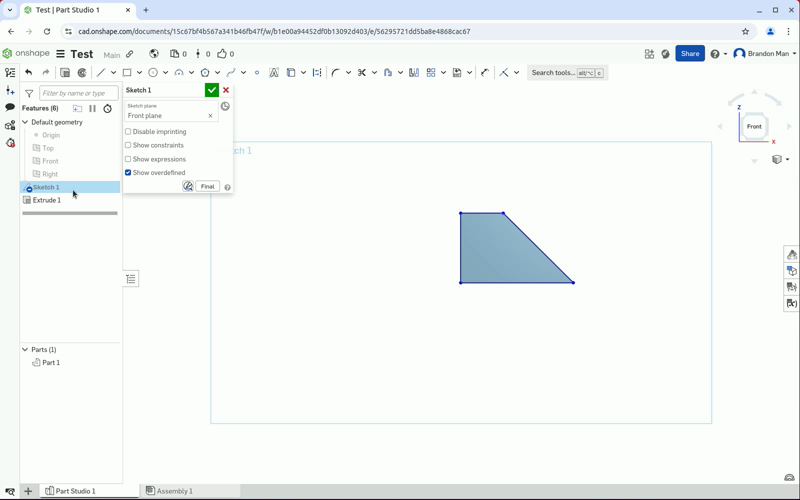
mouse_move(229, 92)
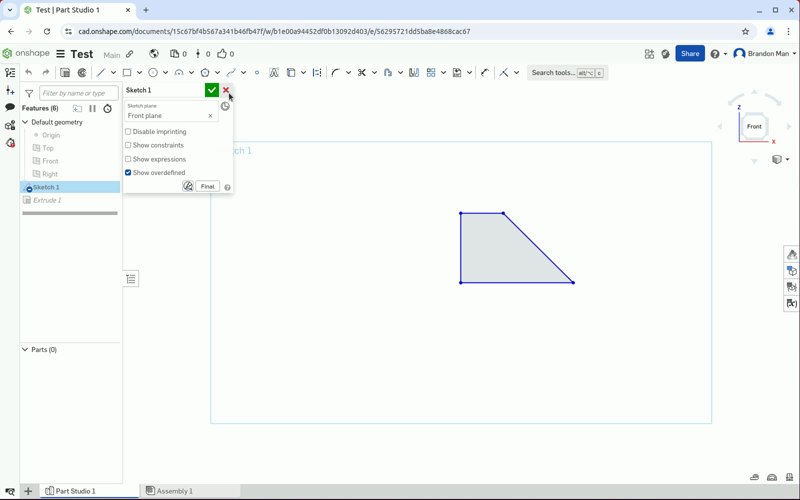
click(229, 92)
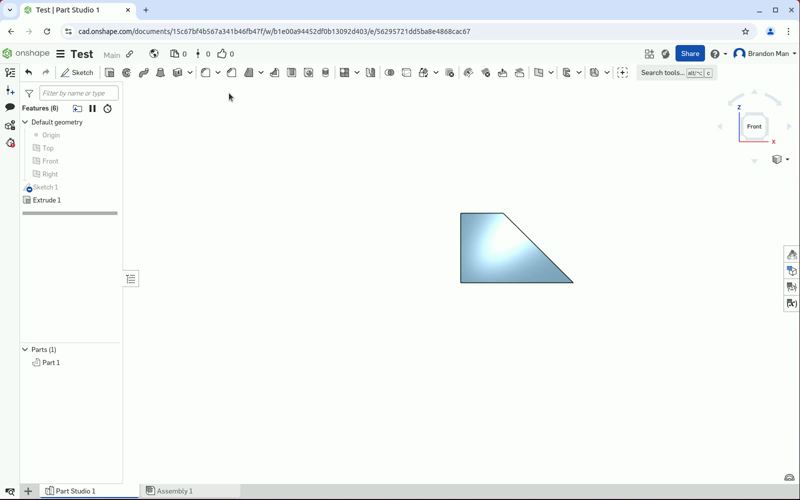
mouse_move(73, 352)
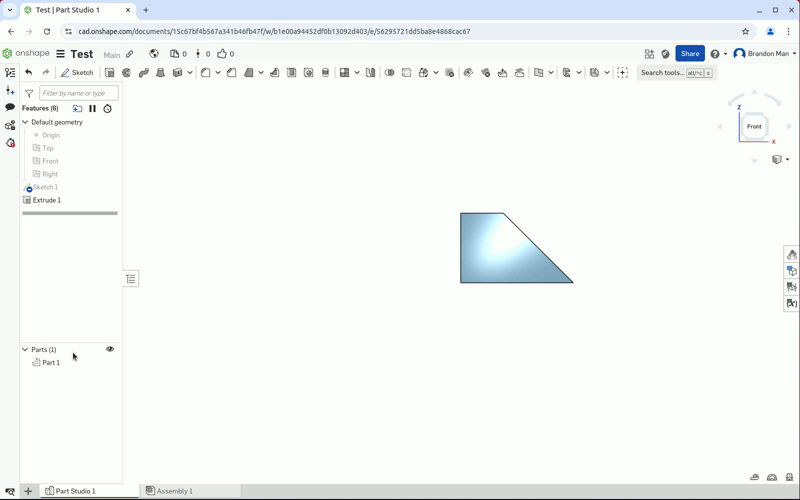
key(y)
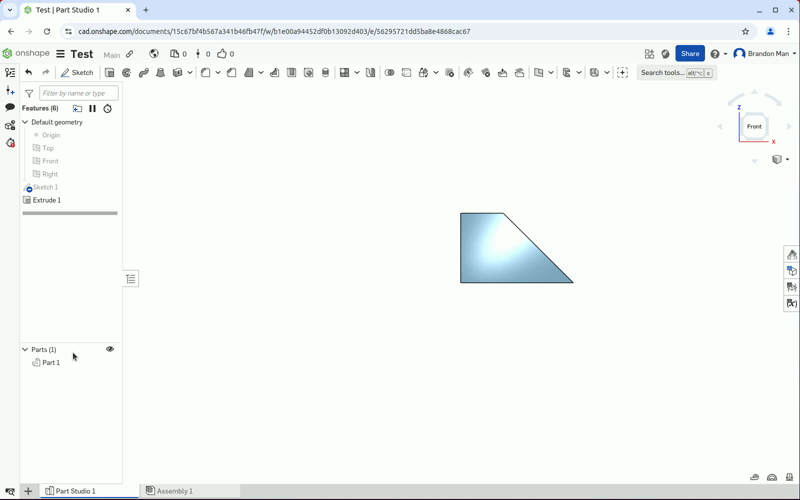
key(shift+p)
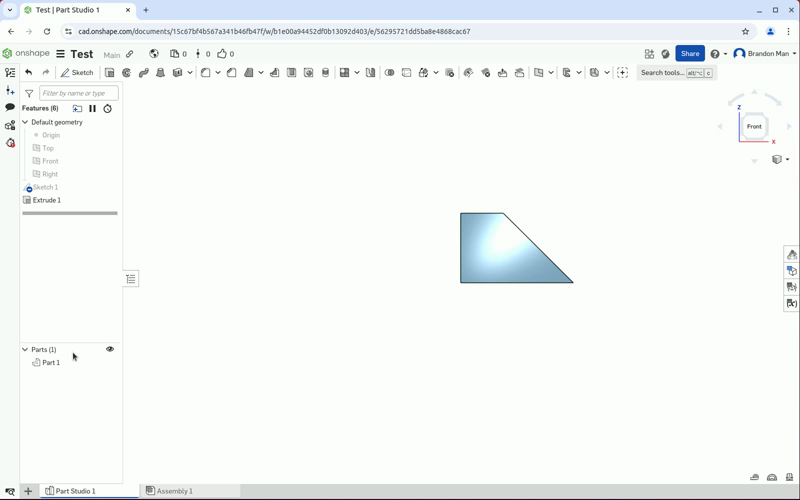
key(space)
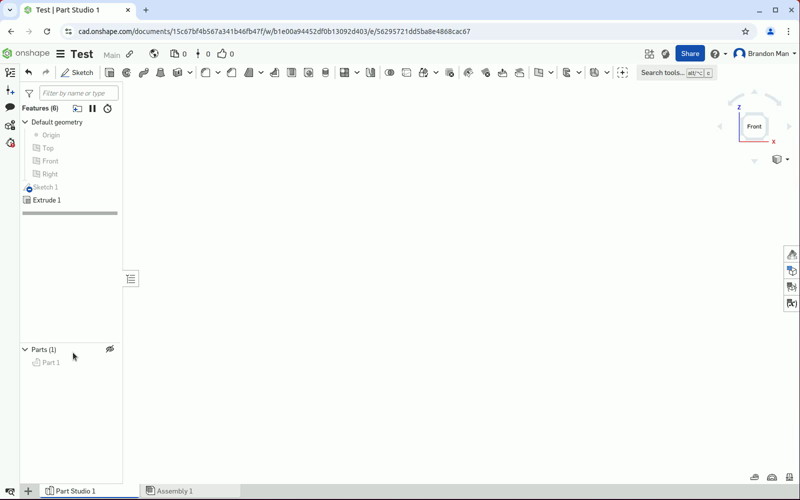
key_down(shift)
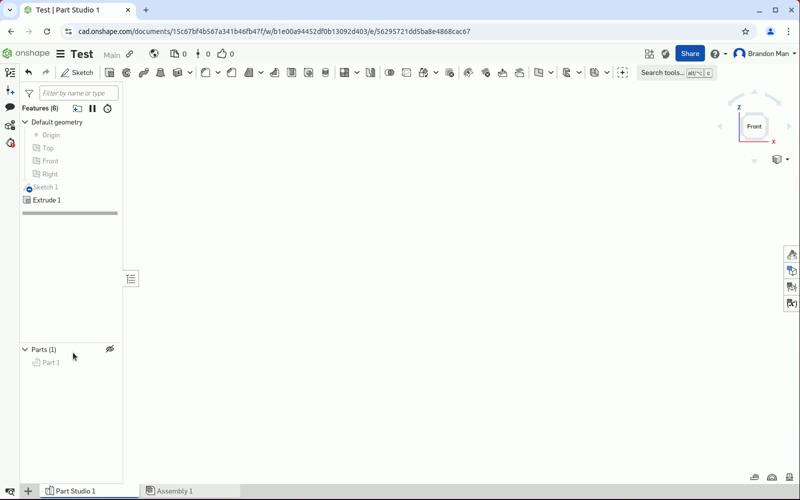
key(down)
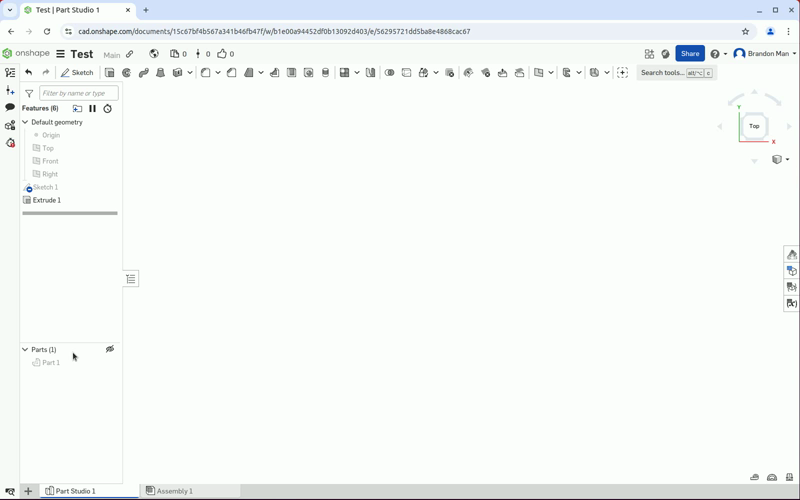
key_up(shift)
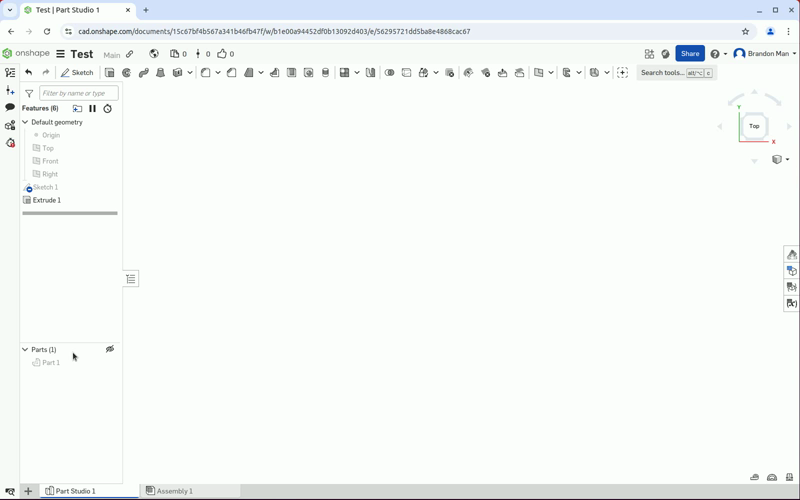
mouse_move(73, 352)
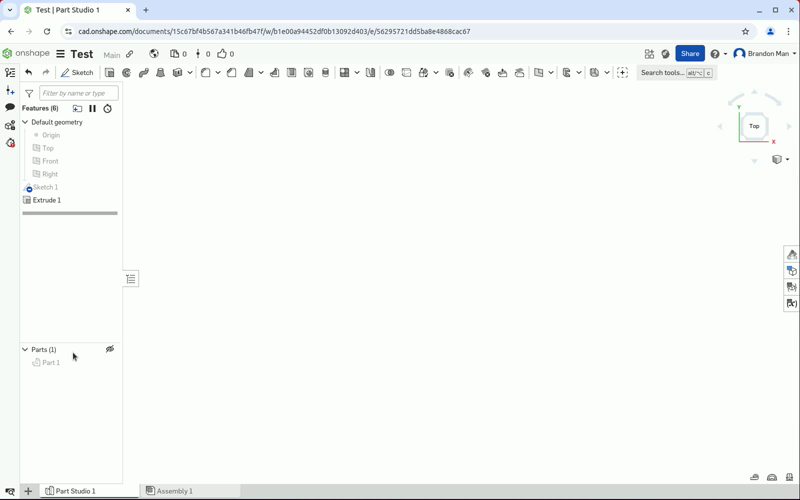
key(shift+y)
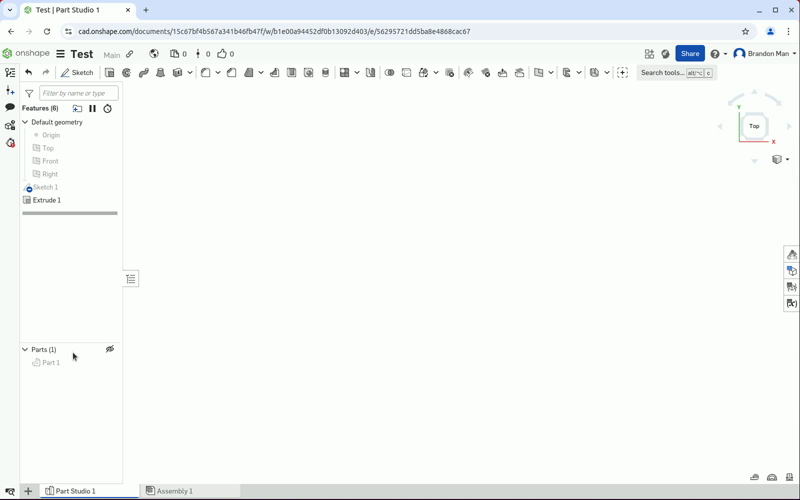
key(shift+s)
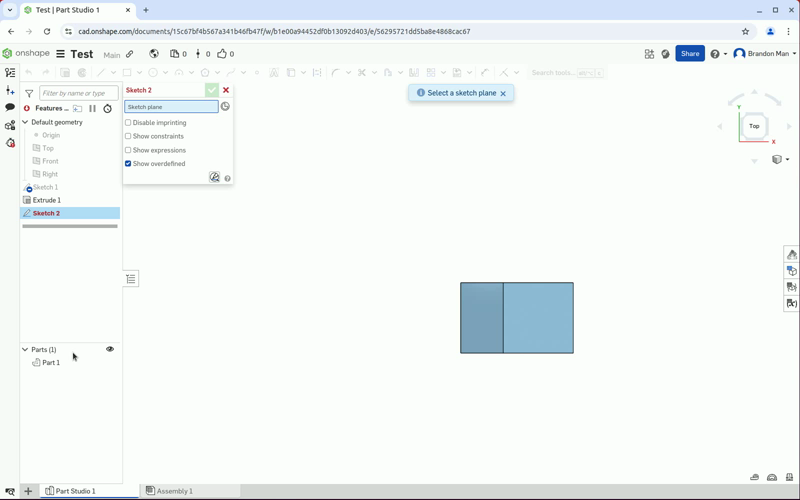
mouse_move(73, 150)
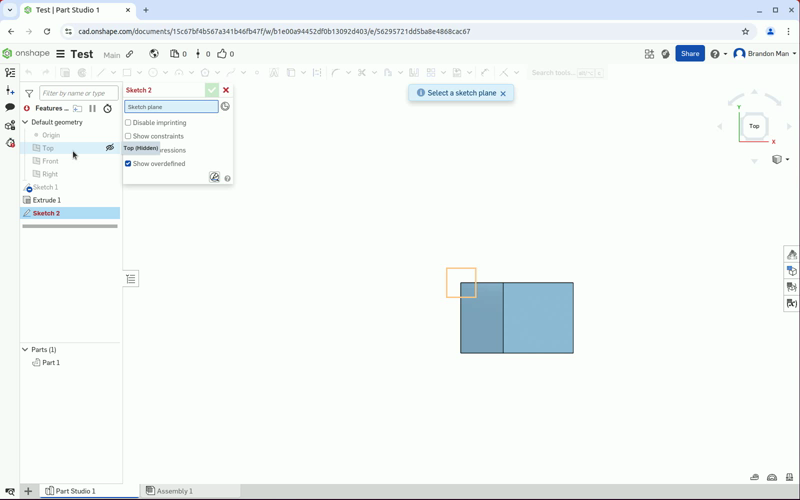
click(73, 150)
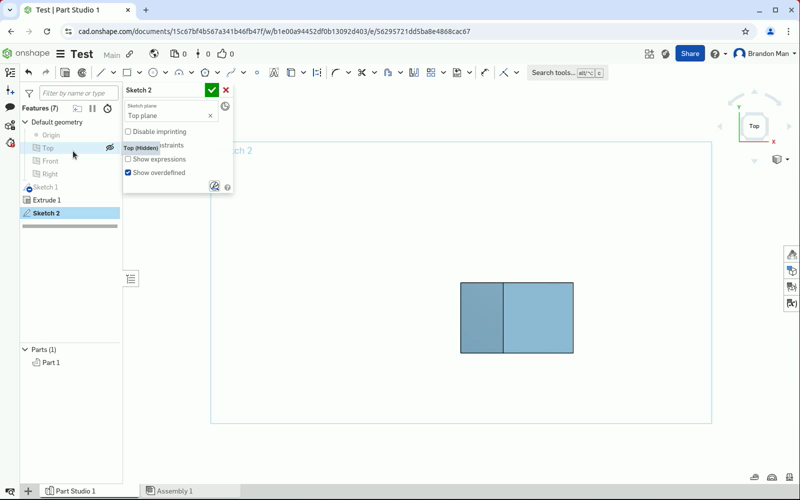
mouse_move(73, 352)
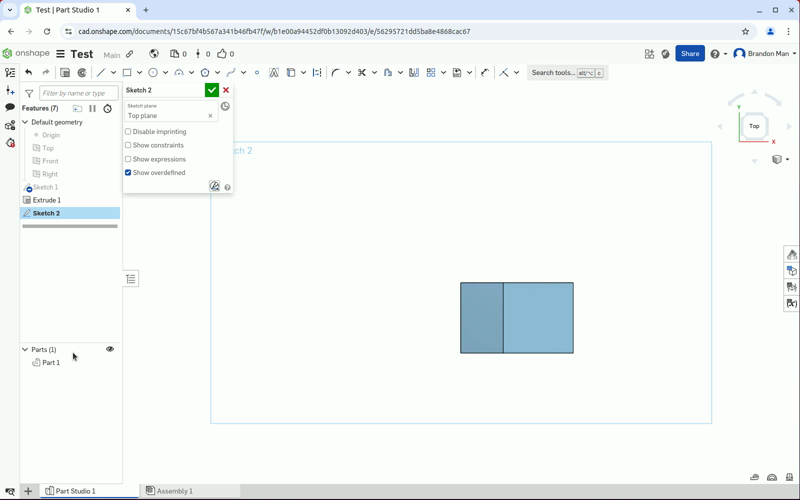
key(y)
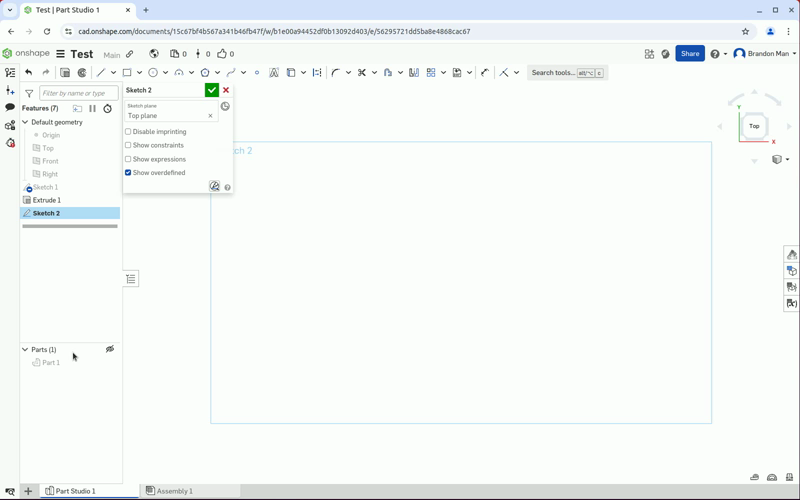
key(l)
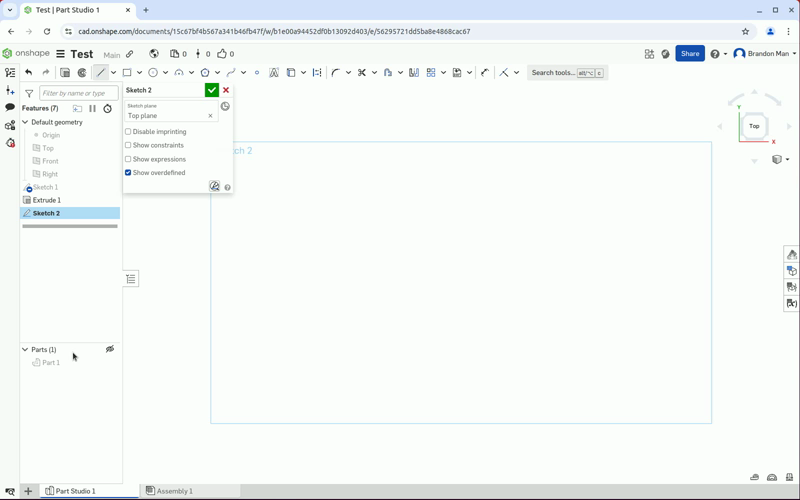
key_down(shift)
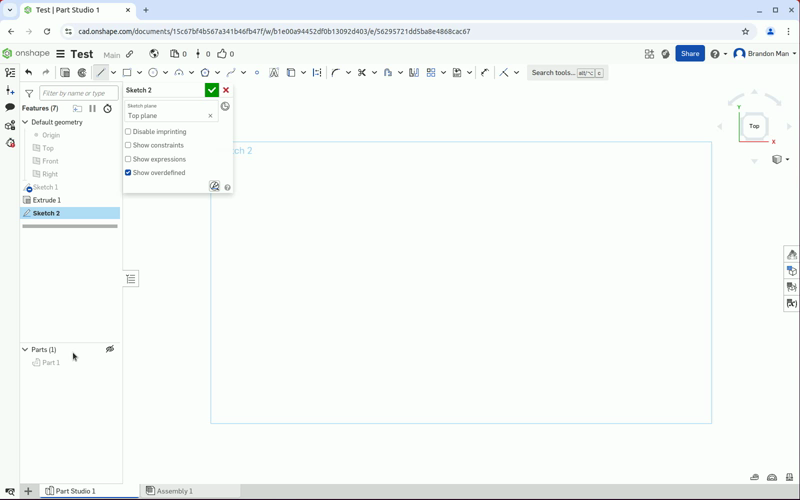
mouse_move(531, 325)
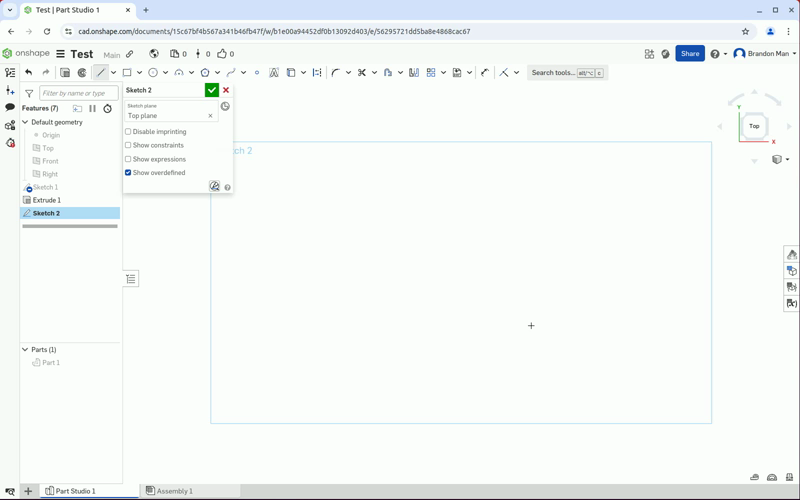
click(531, 325)
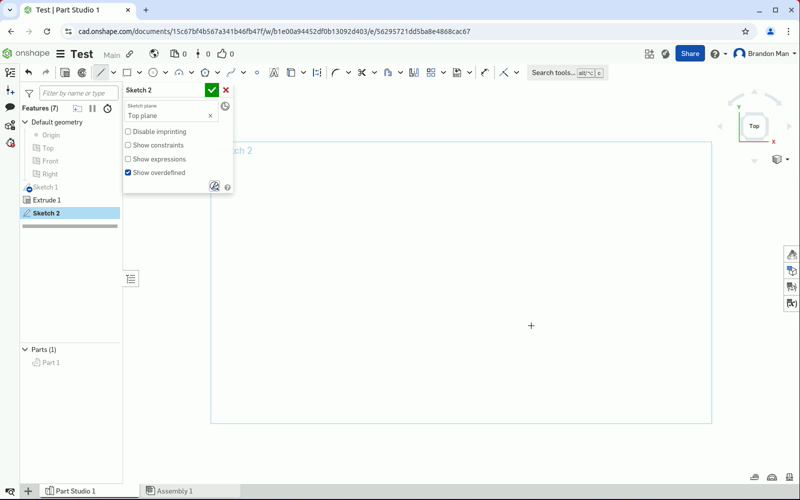
key_up(shift)
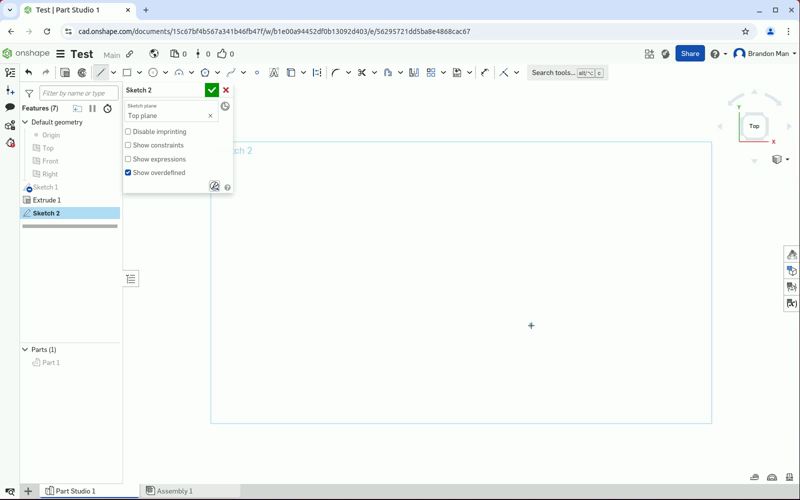
key_down(shift)
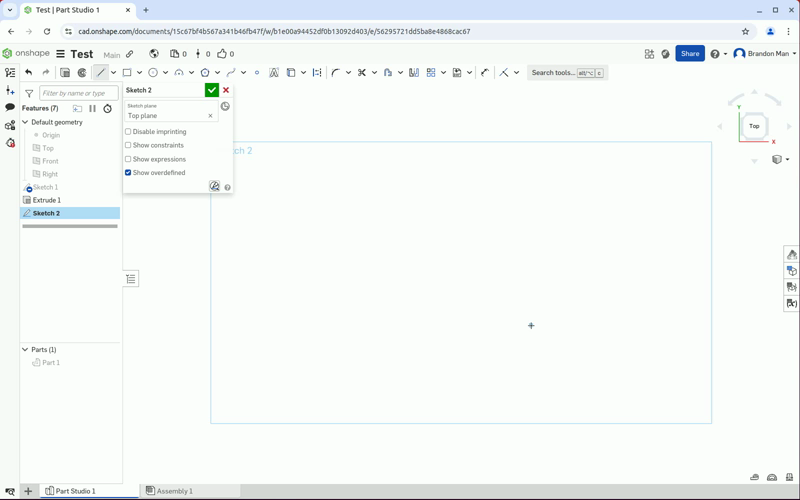
mouse_move(561, 325)
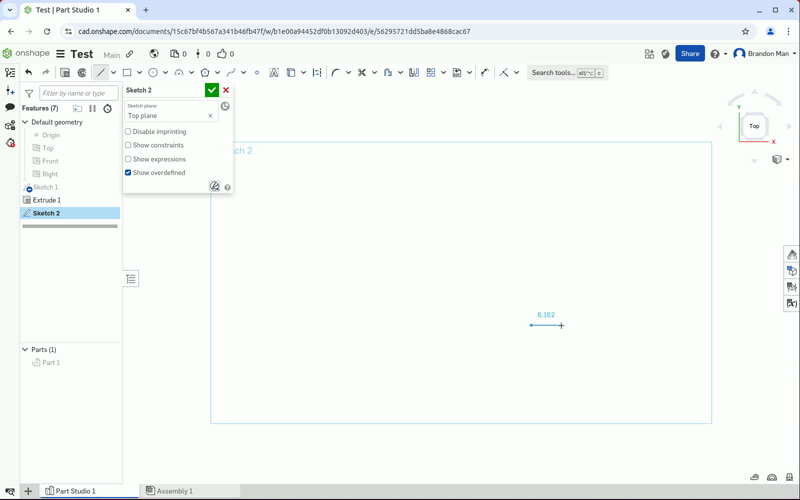
mouse_move(574, 325)
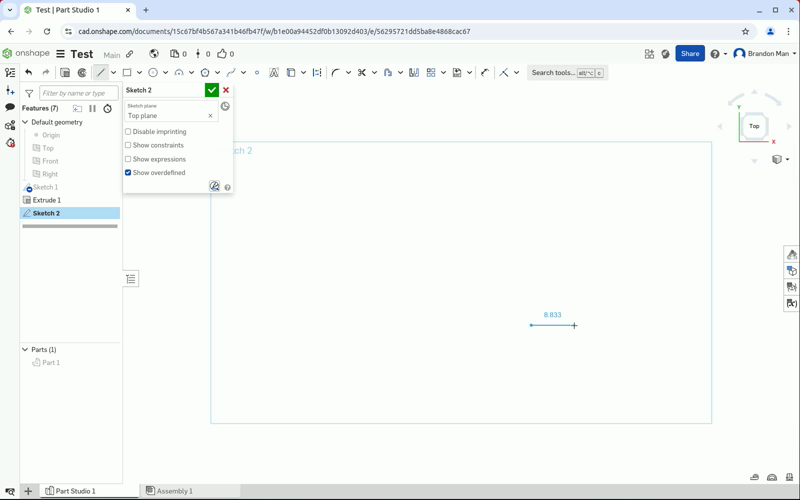
click(574, 325)
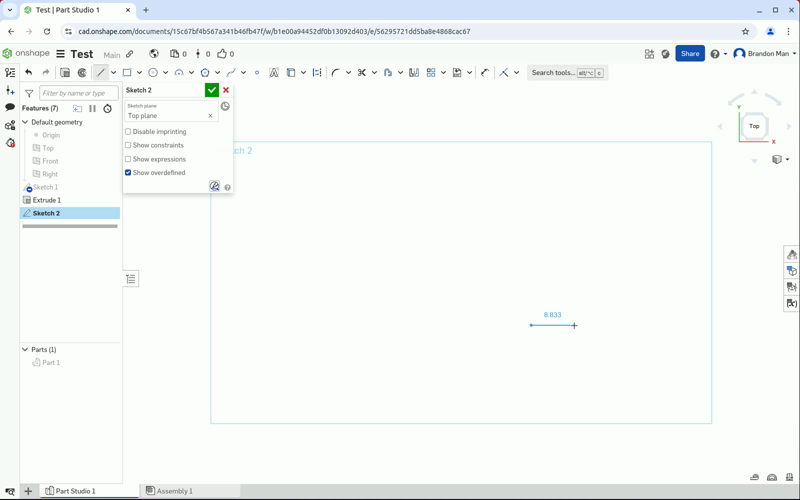
key_up(shift)
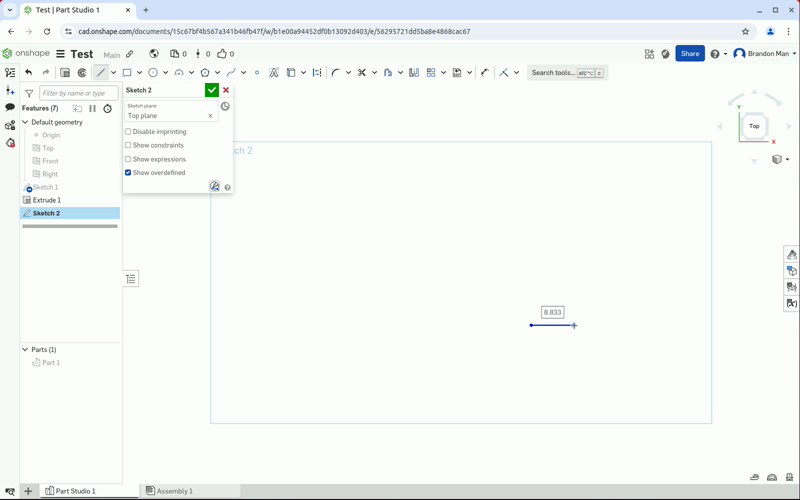
key_down(shift)
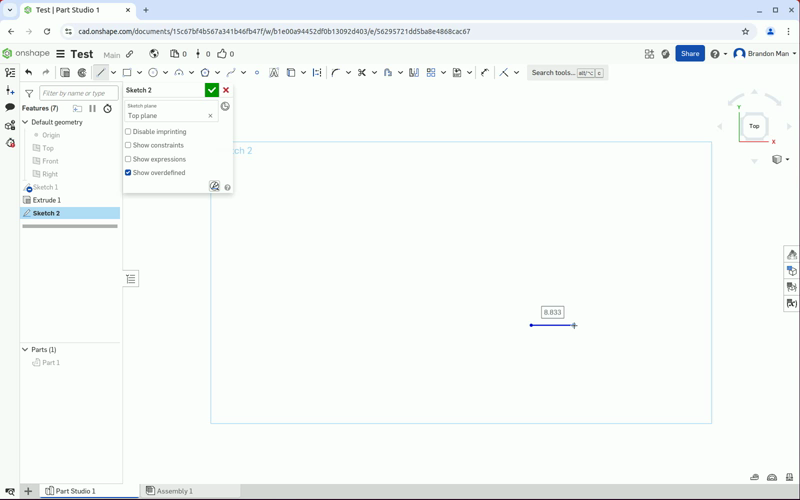
mouse_move(589, 325)
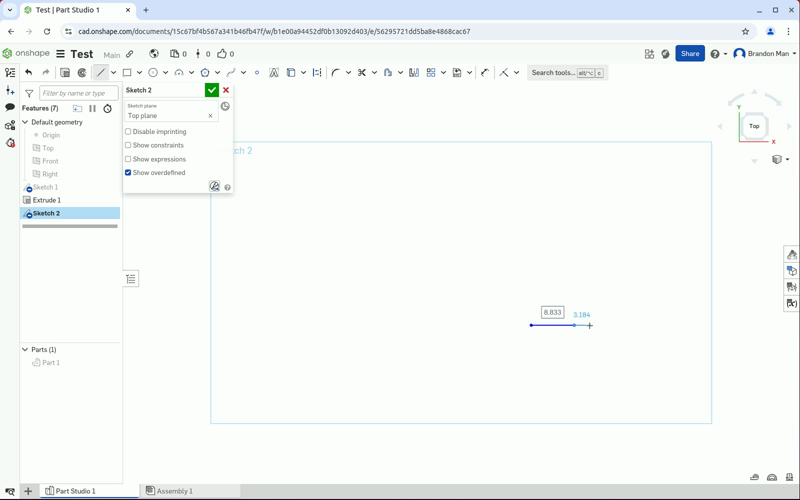
mouse_move(574, 282)
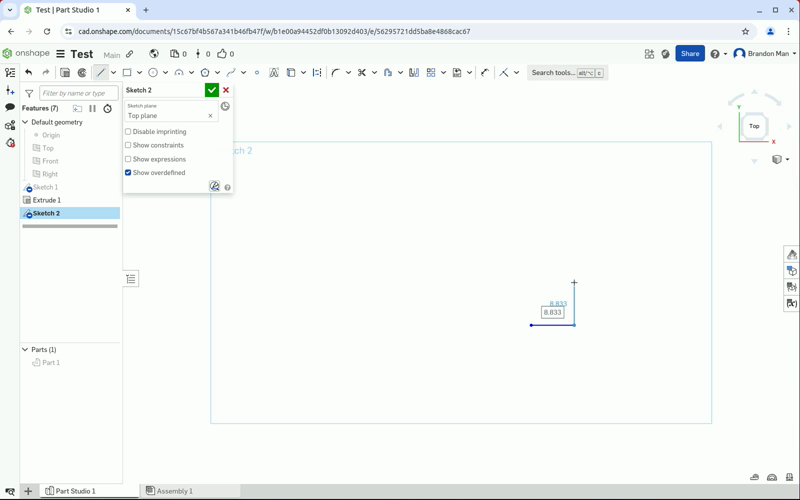
click(574, 282)
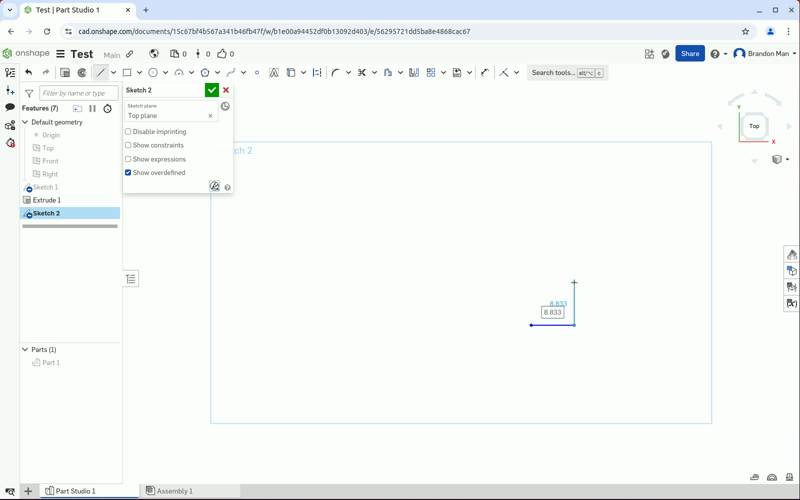
key_up(shift)
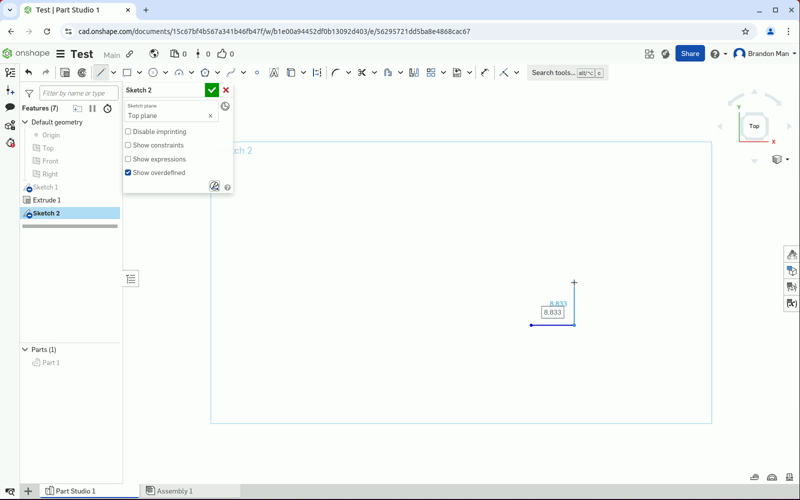
key_down(shift)
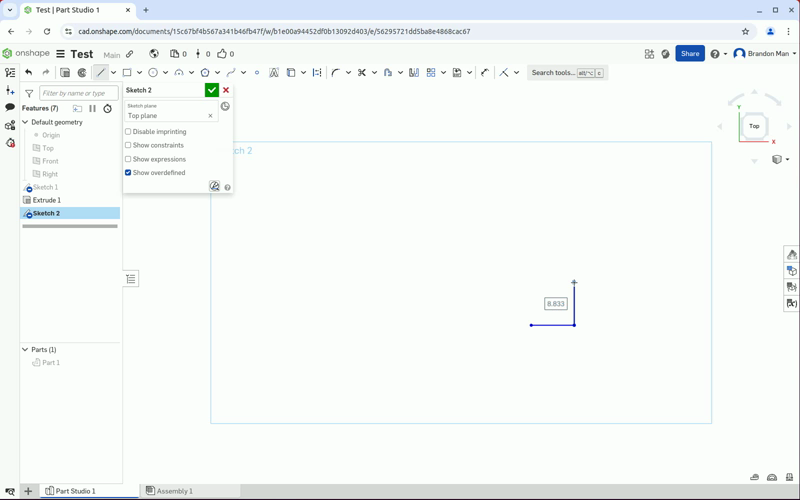
mouse_move(589, 282)
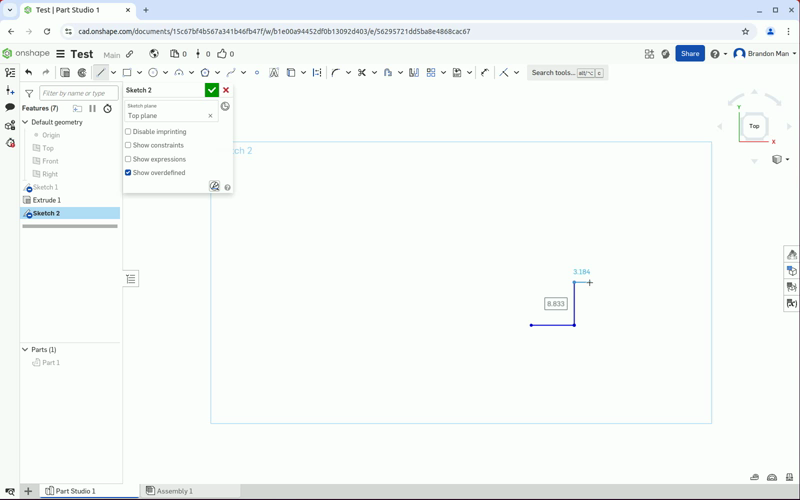
mouse_move(531, 282)
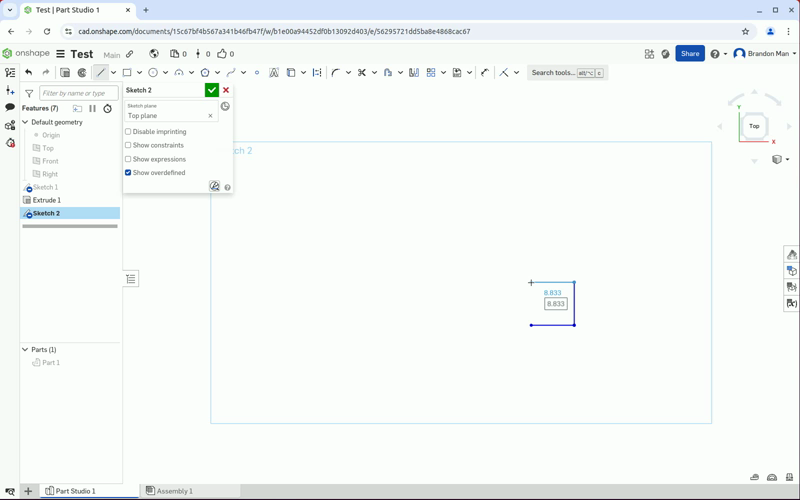
click(531, 282)
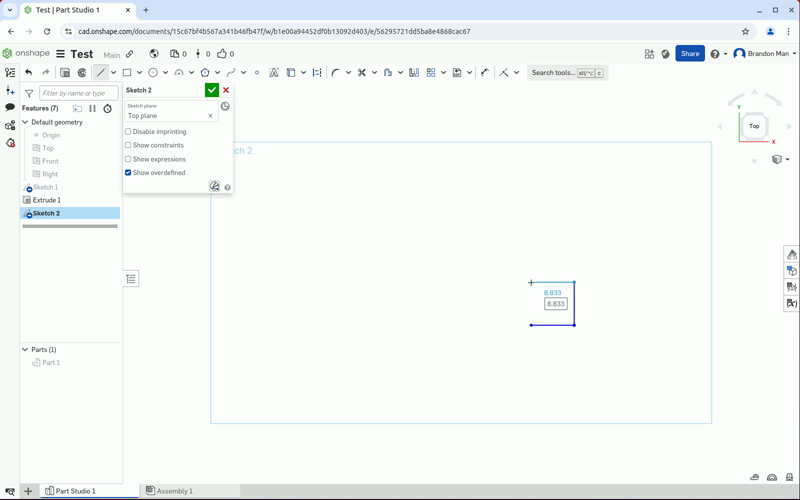
key_up(shift)
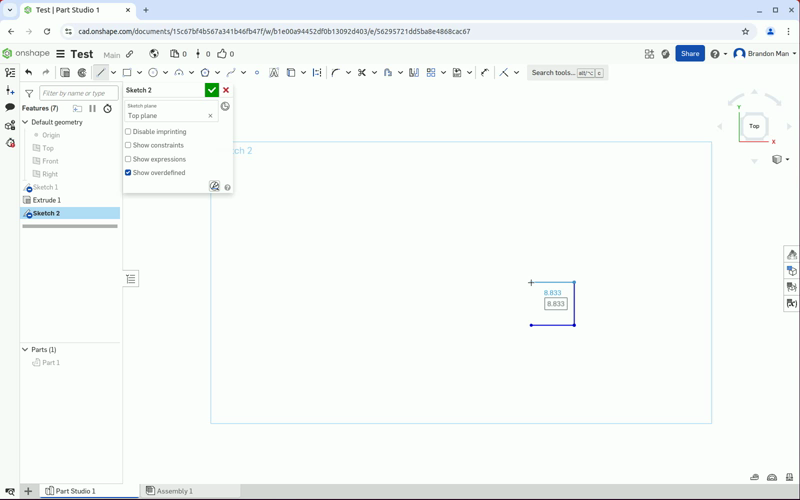
mouse_move(561, 282)
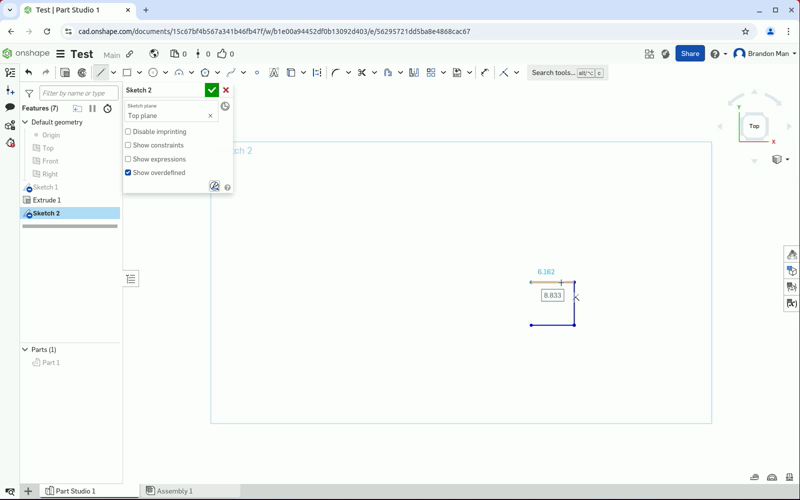
key_down(shift)
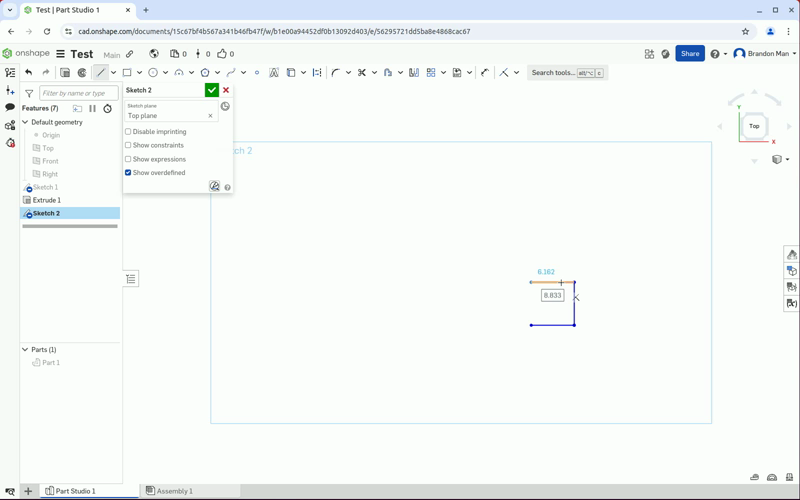
mouse_move(531, 325)
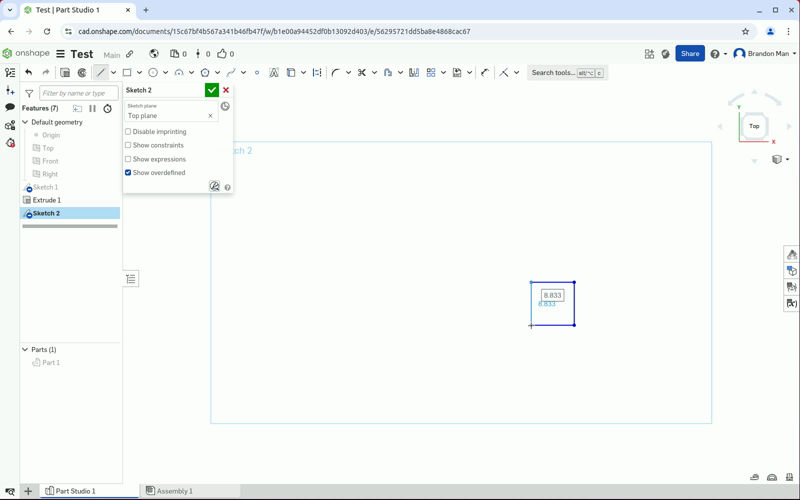
key_up(shift)
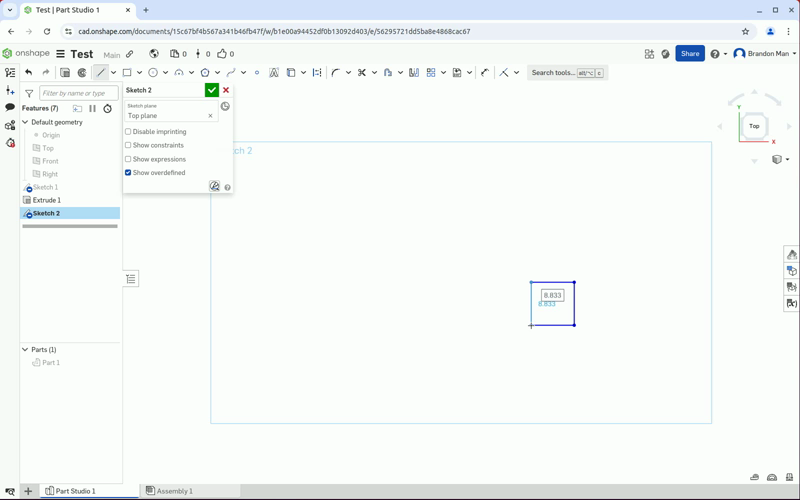
click(531, 325)
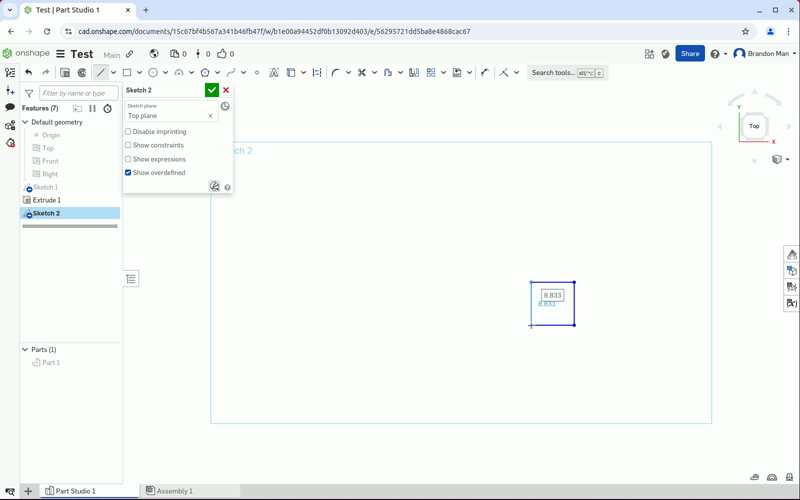
key(esc)
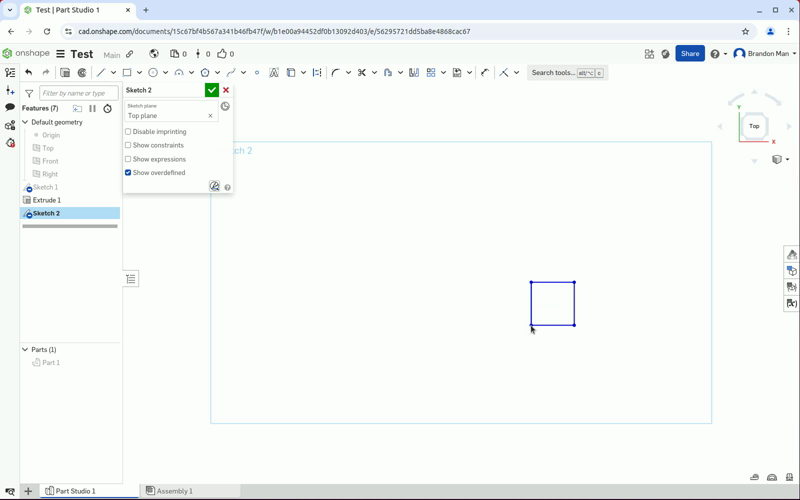
mouse_move(547, 290)
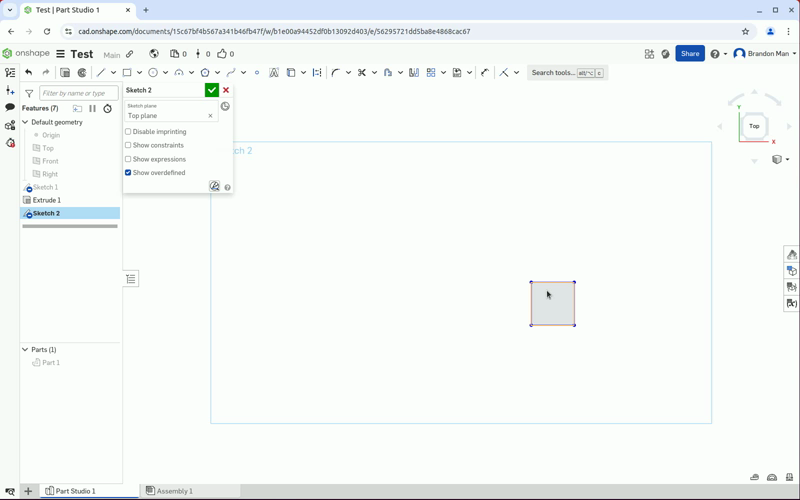
click(547, 290)
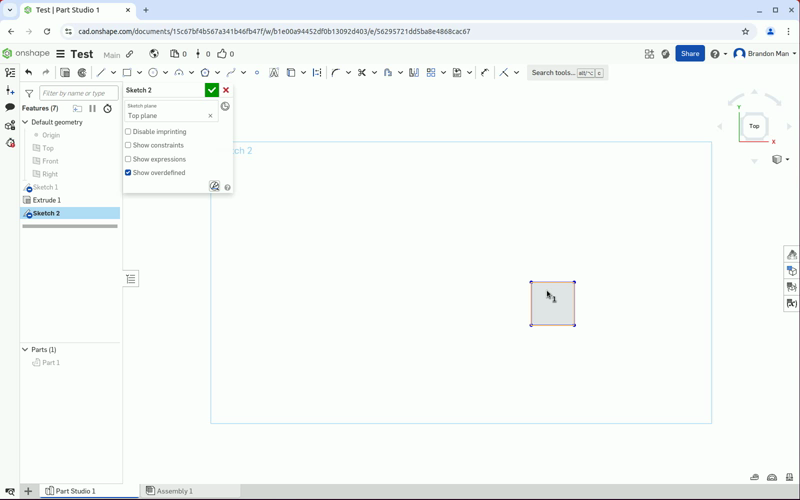
mouse_move(73, 352)
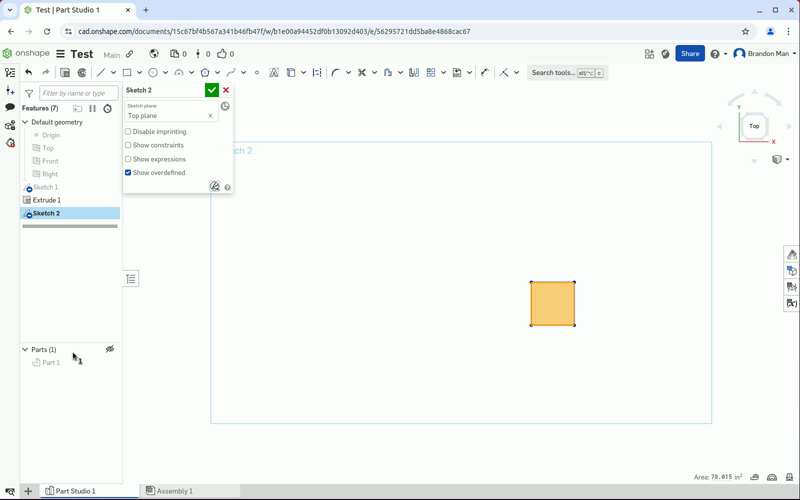
key(shift+y)
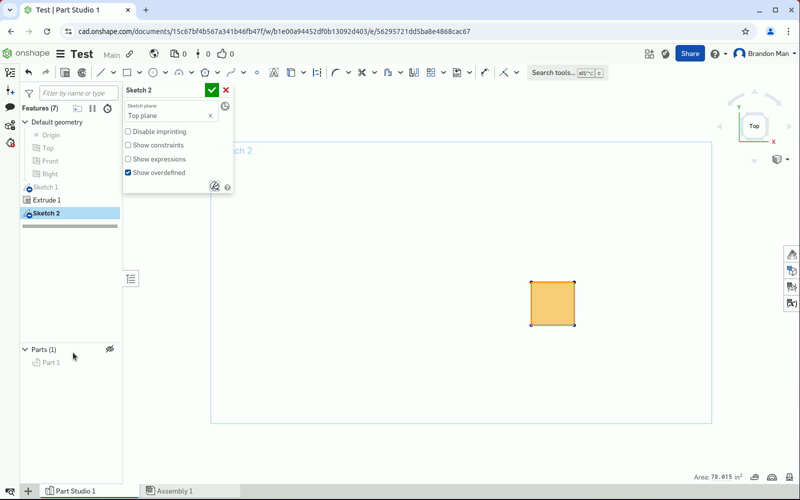
key(shift+e)
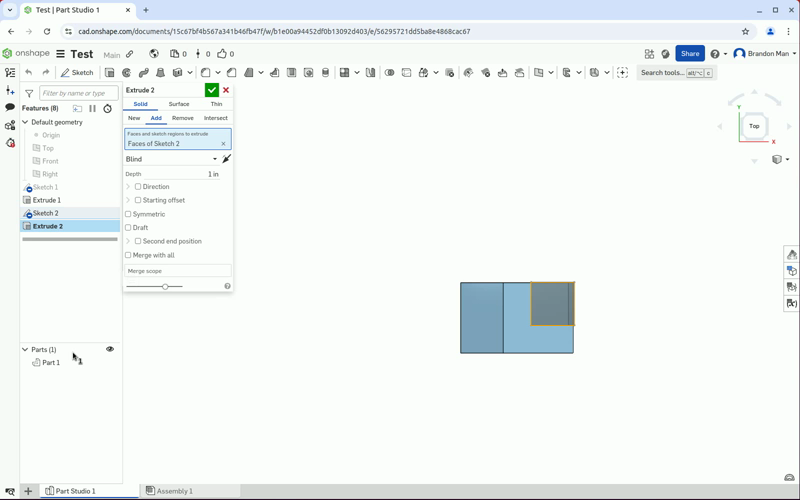
mouse_move(143, 106)
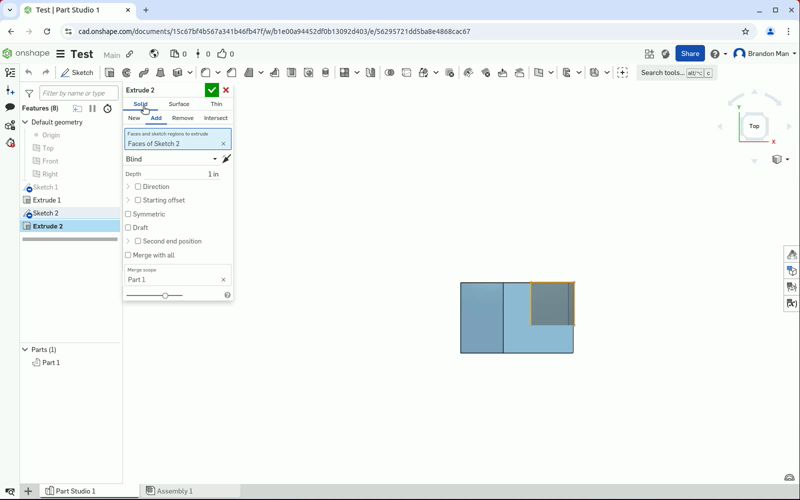
click(143, 106)
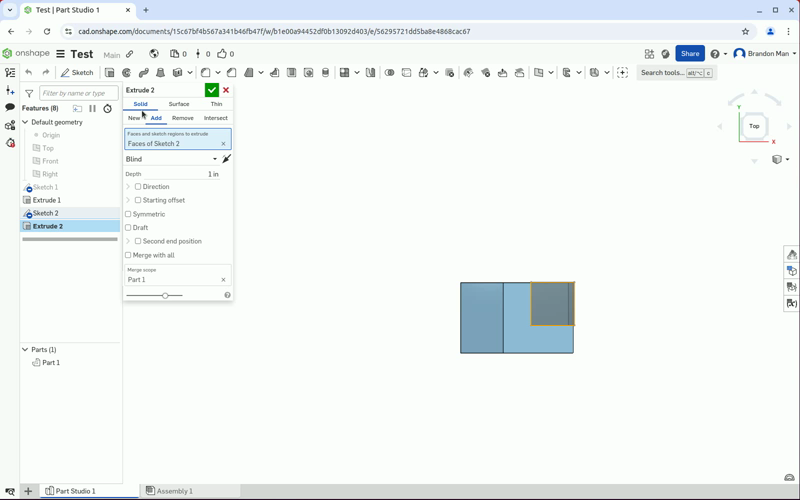
mouse_move(137, 120)
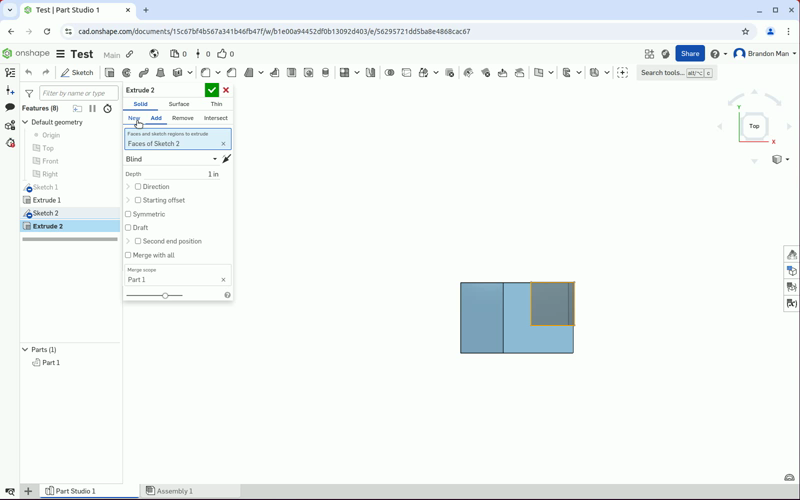
click(137, 120)
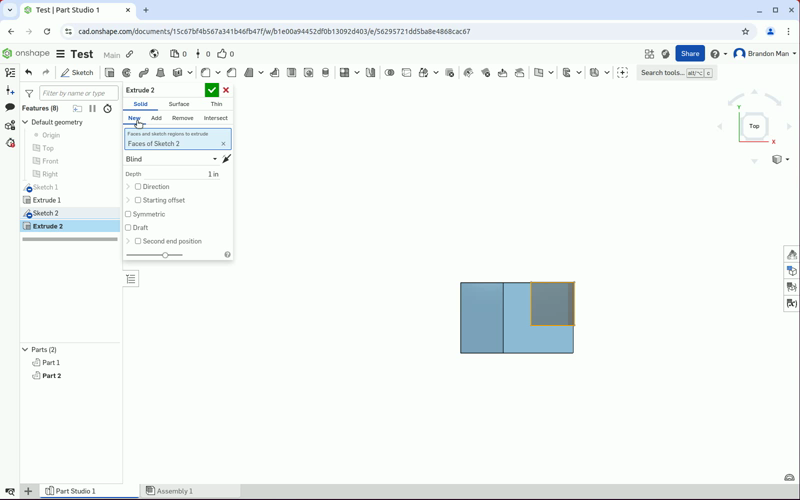
key(tab, 4)
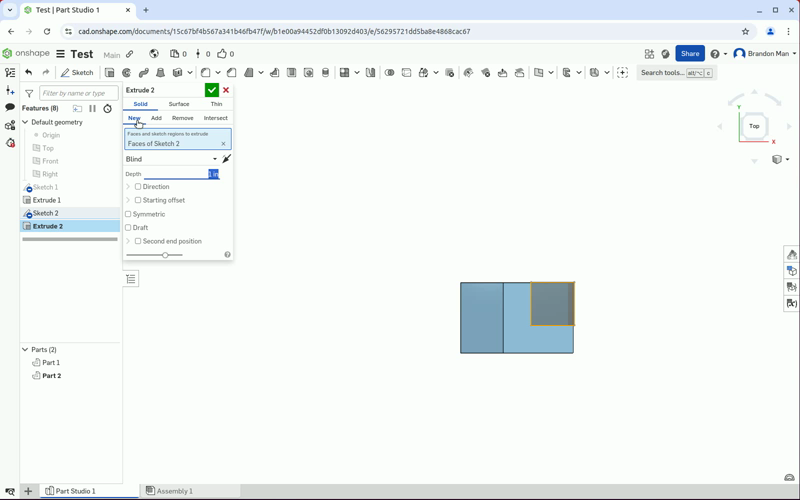
text(8.666)
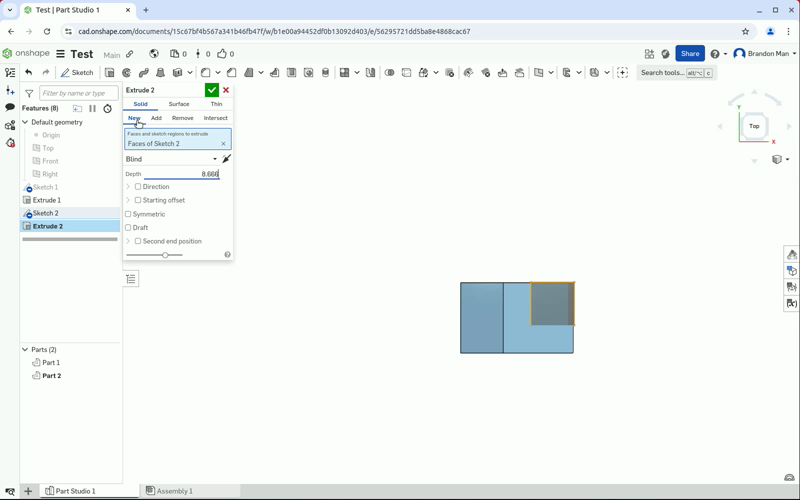
key(enter)
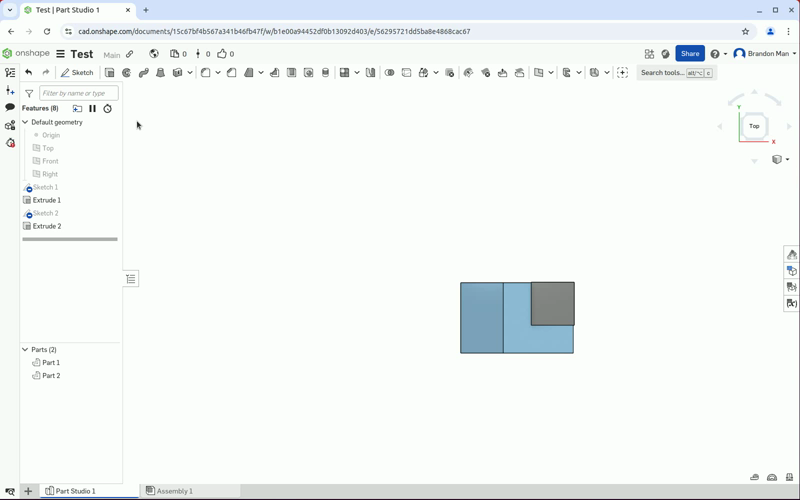
key(shift+h)
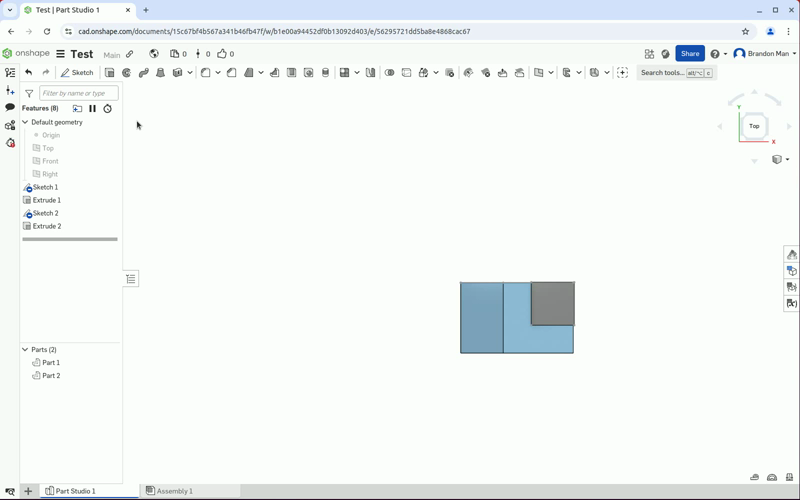
key(shift+h)
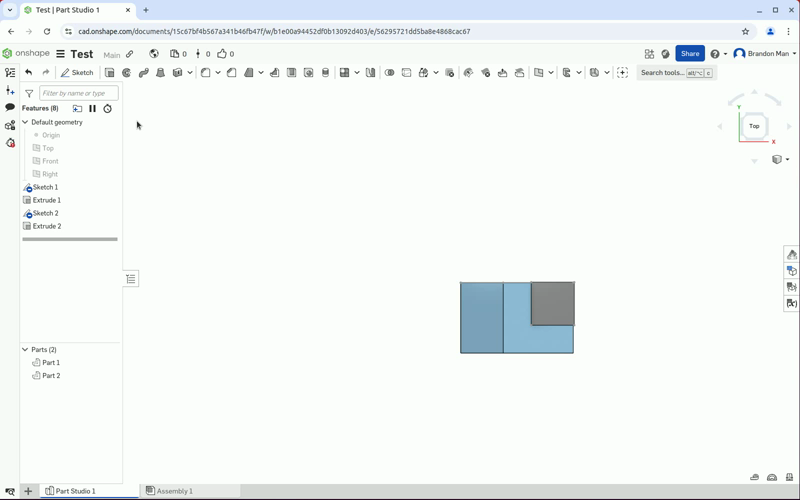
key(shift+7)
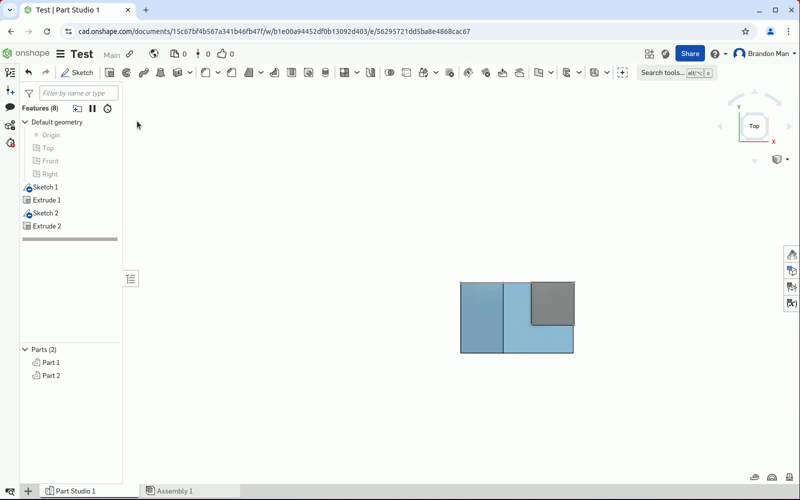
key(up, 3)
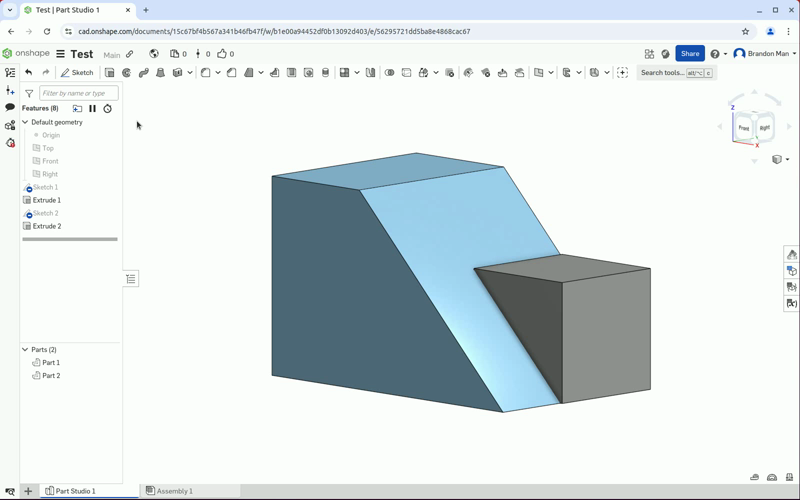
key(left, 3)
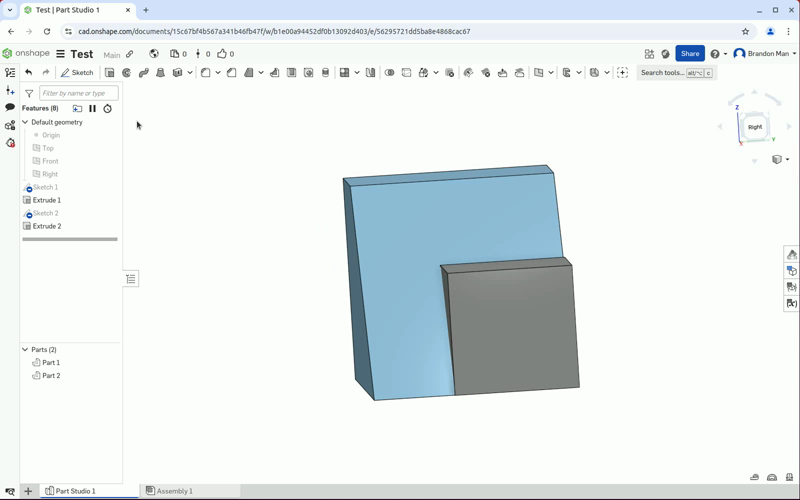
key(right, 3)
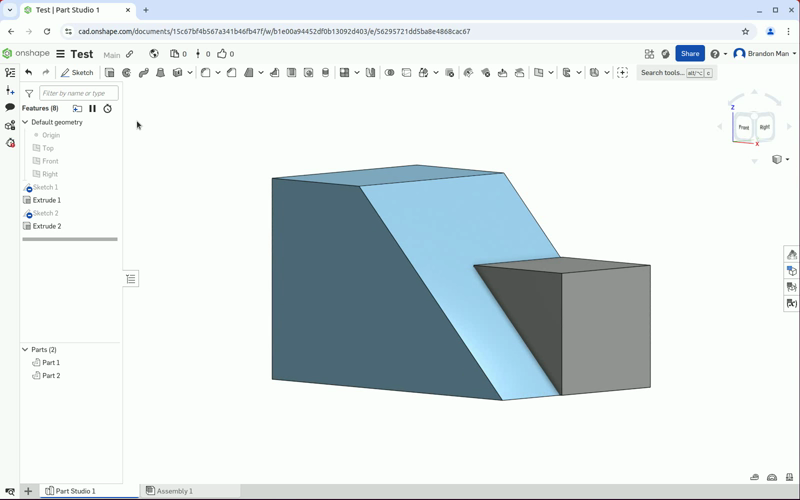
key(down, 3)
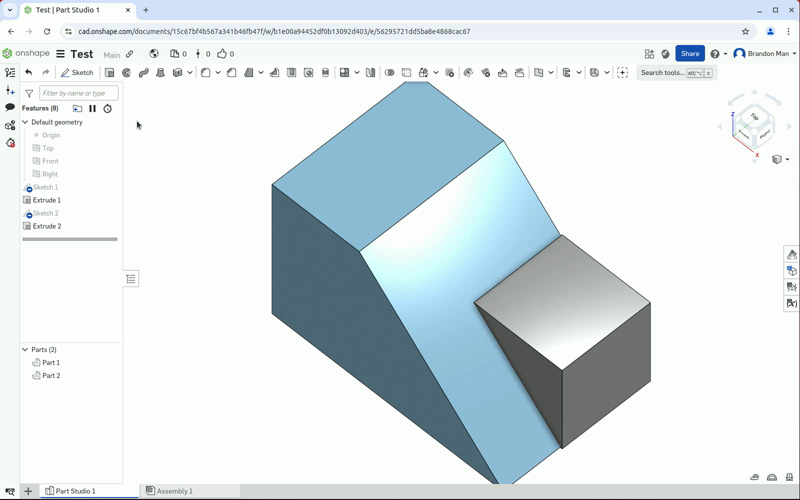
mouse_move(73, 189)
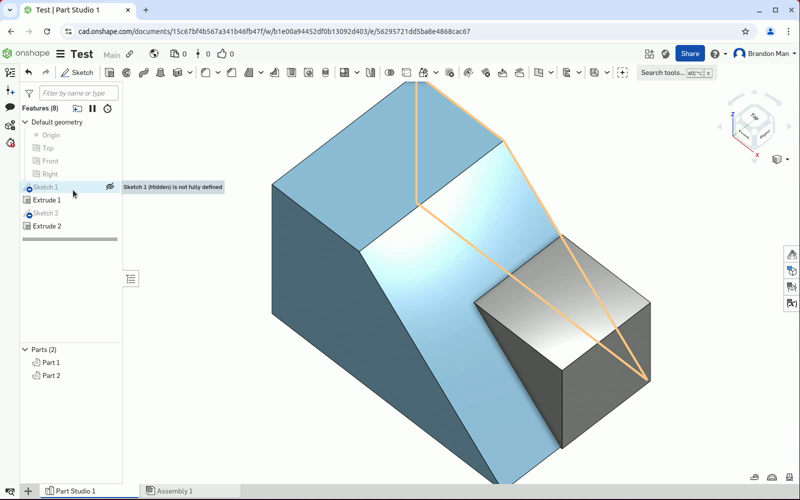
click(73, 189)